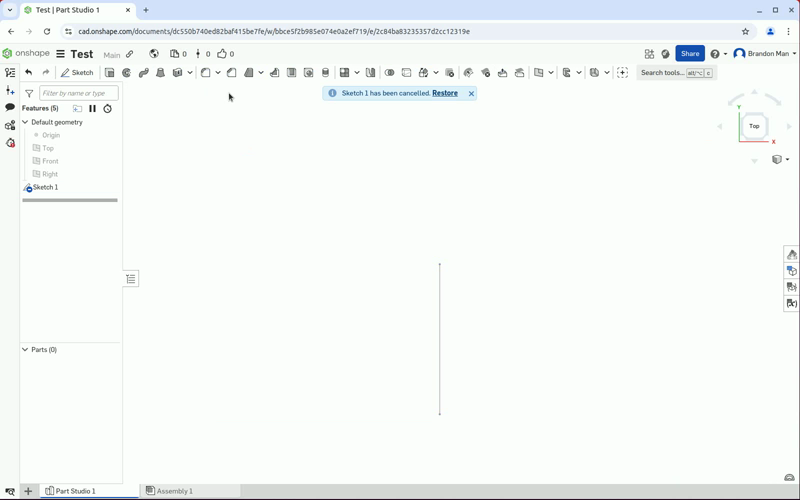
key(shift+h)
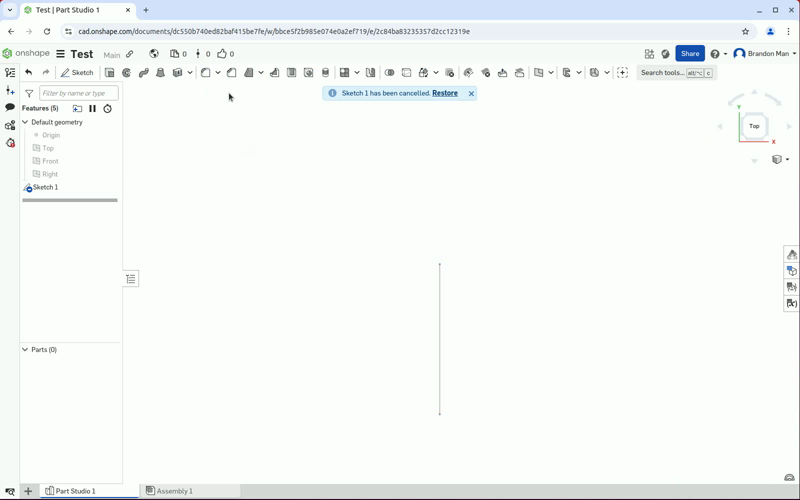
key(shift+s)
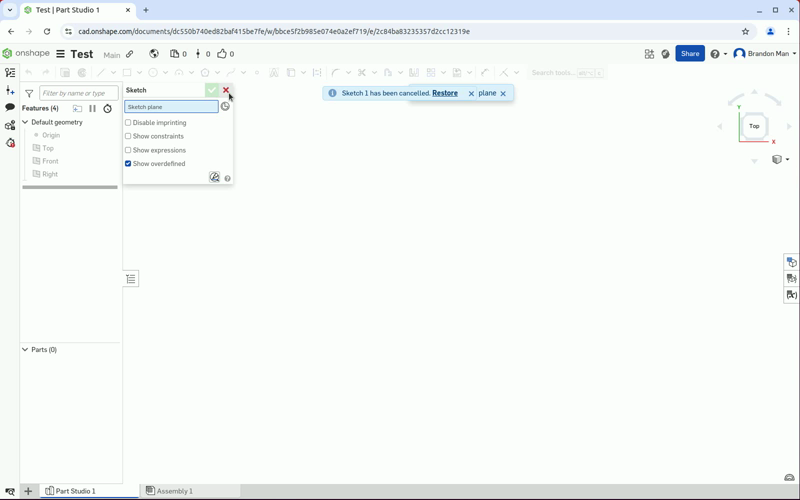
mouse_move(73, 150)
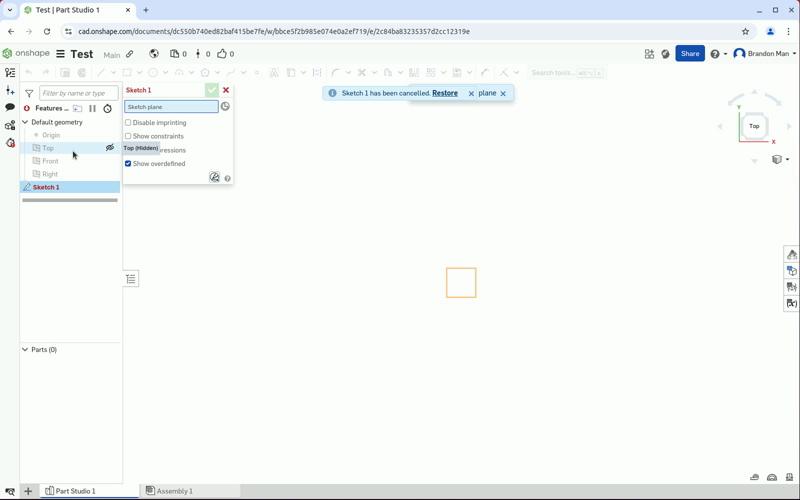
click(73, 150)
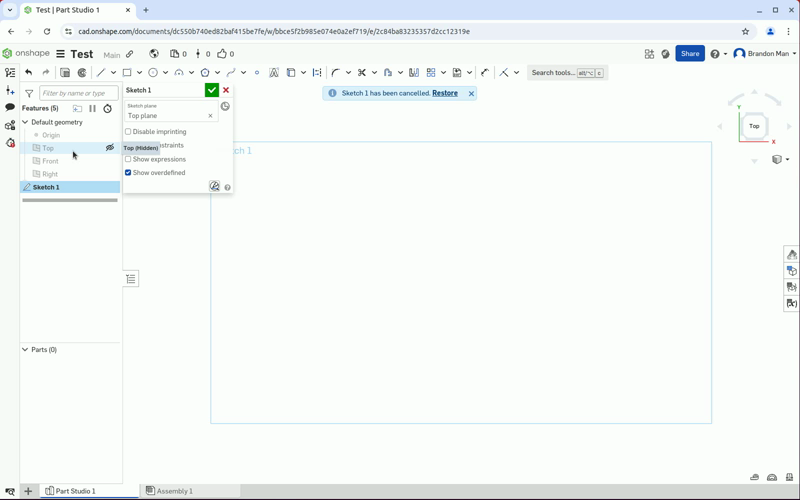
mouse_move(73, 352)
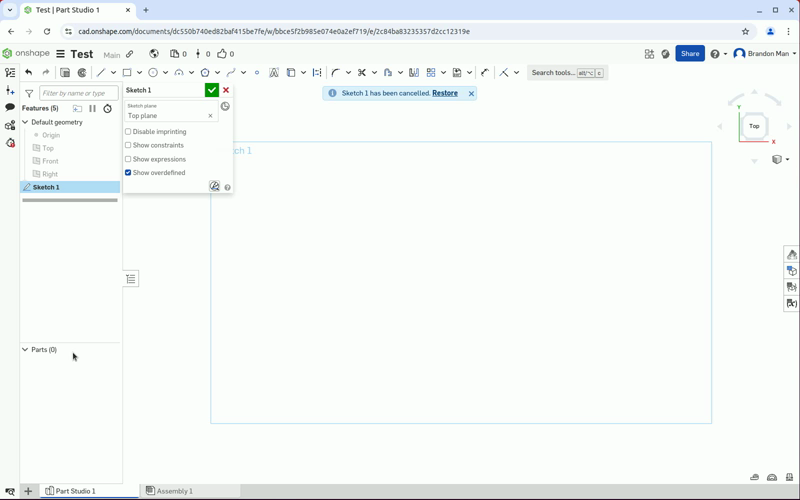
key(y)
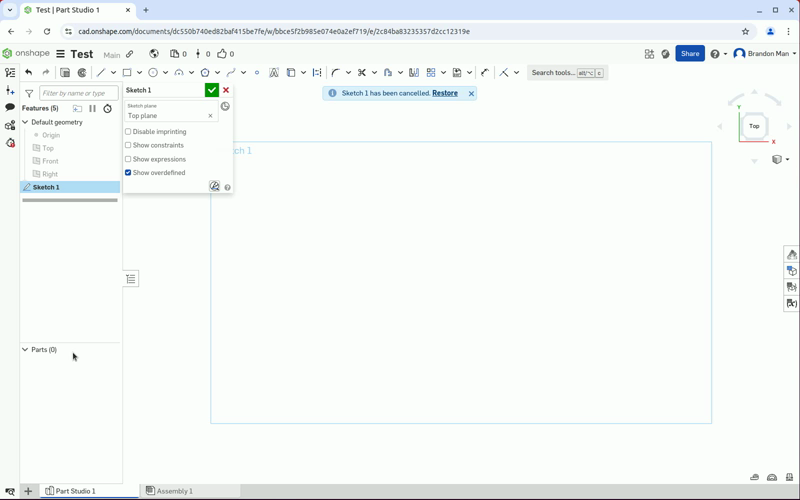
key(l)
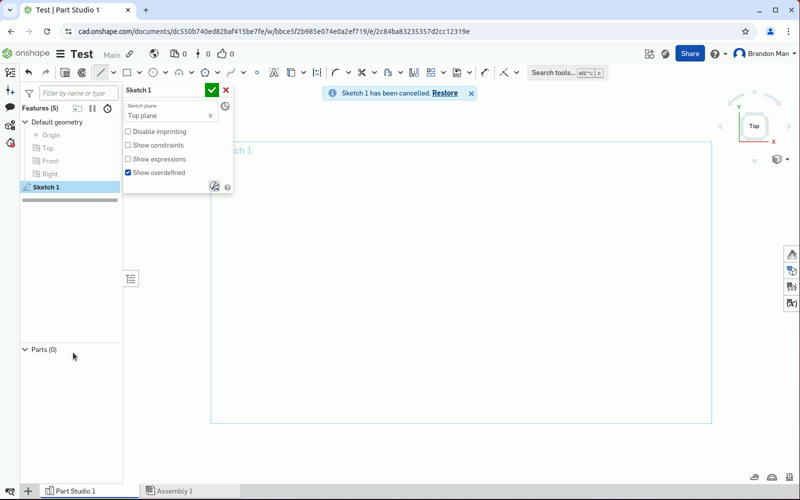
key_down(shift)
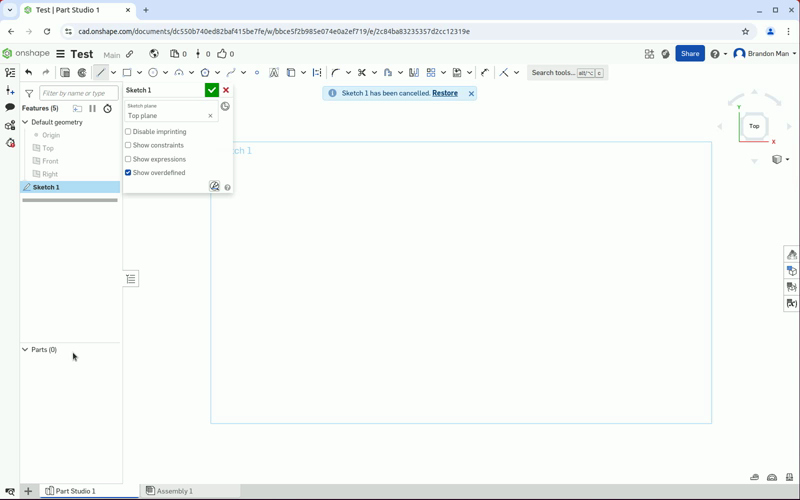
mouse_move(348, 363)
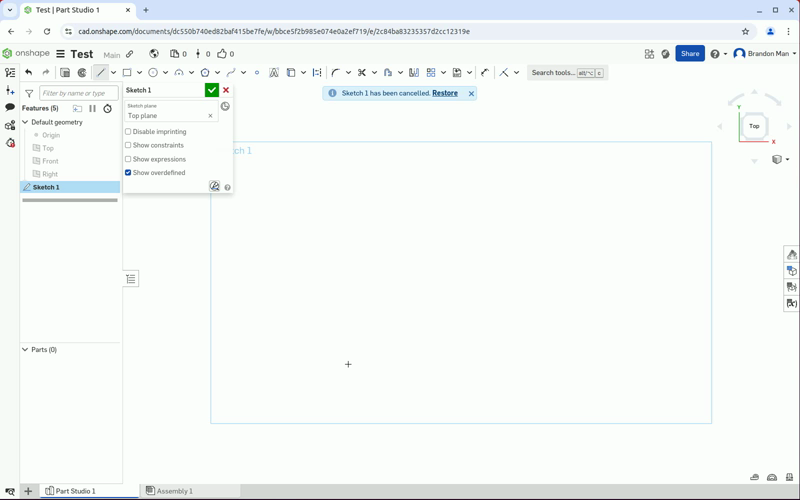
click(348, 363)
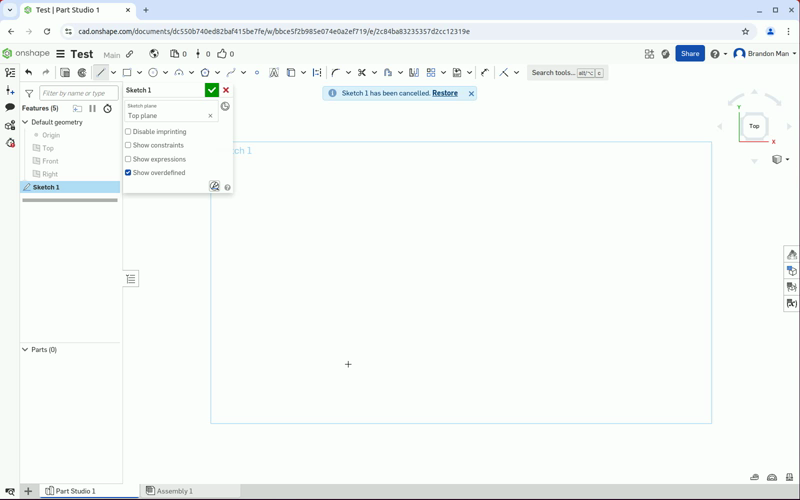
key_up(shift)
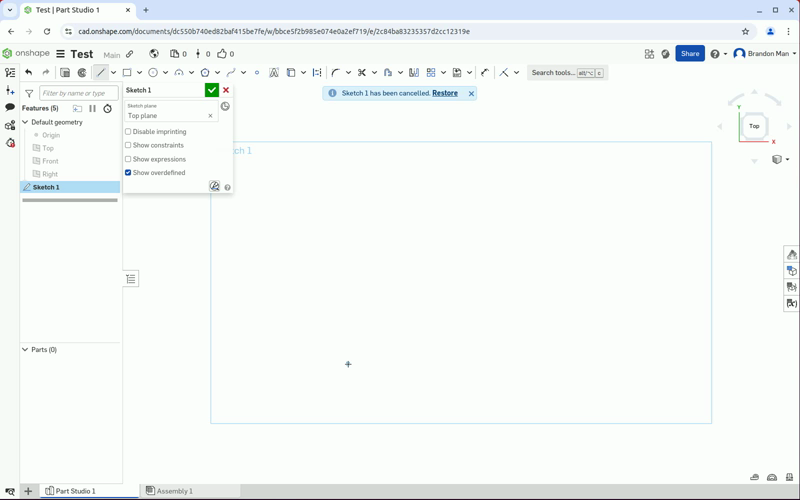
key_down(shift)
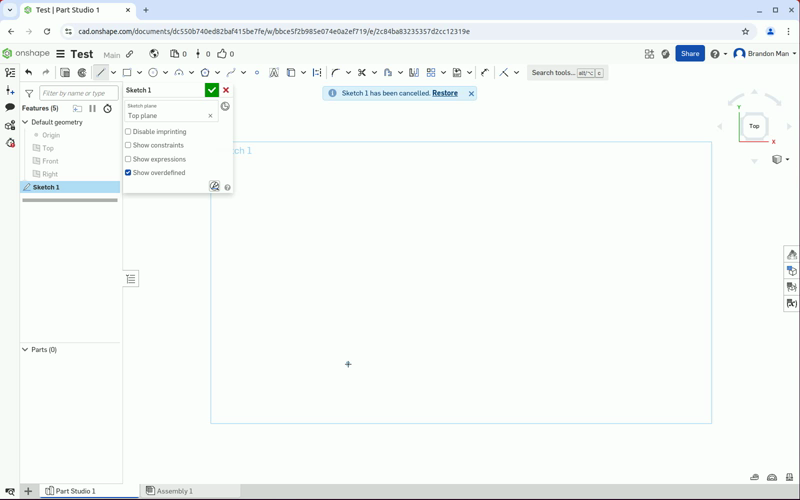
mouse_move(572, 363)
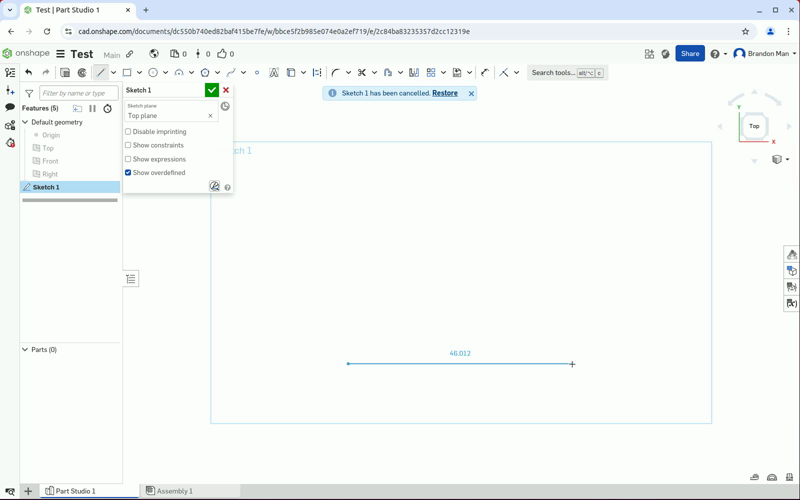
click(572, 363)
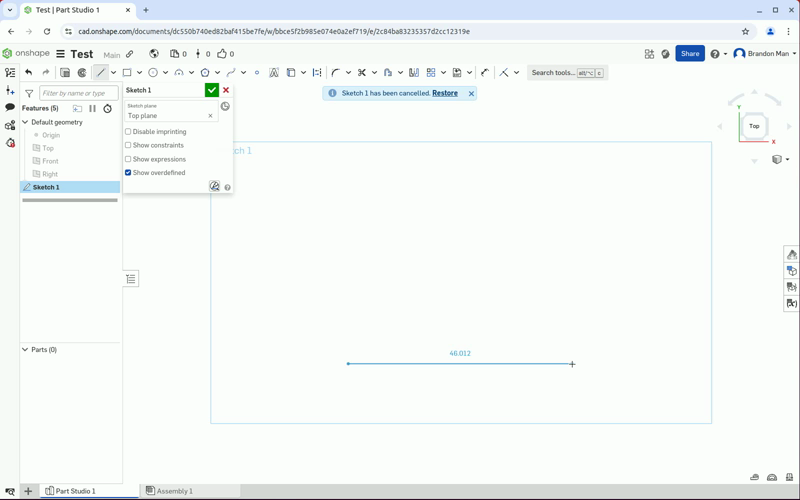
key_up(shift)
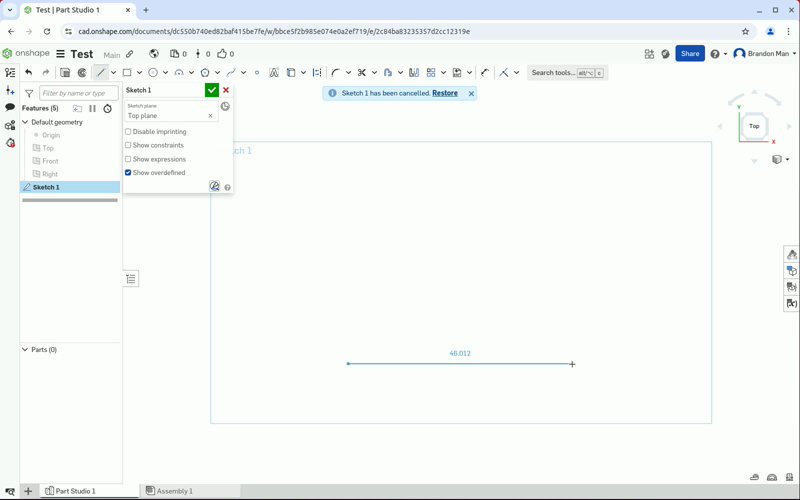
key_down(shift)
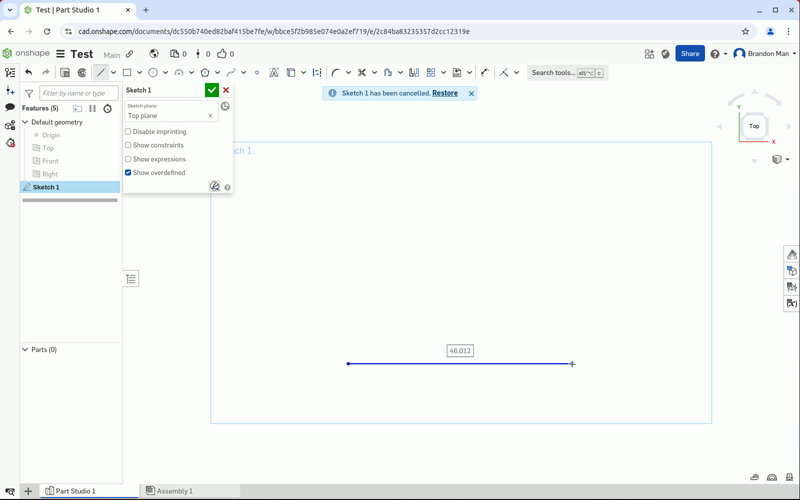
mouse_move(572, 203)
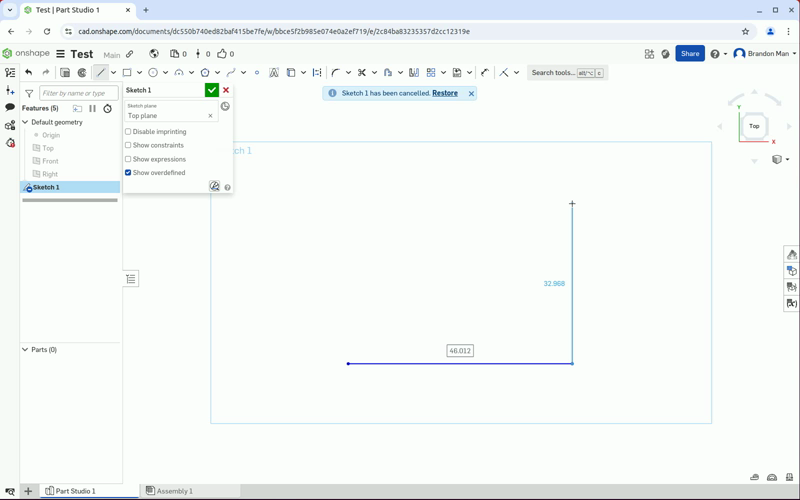
click(572, 203)
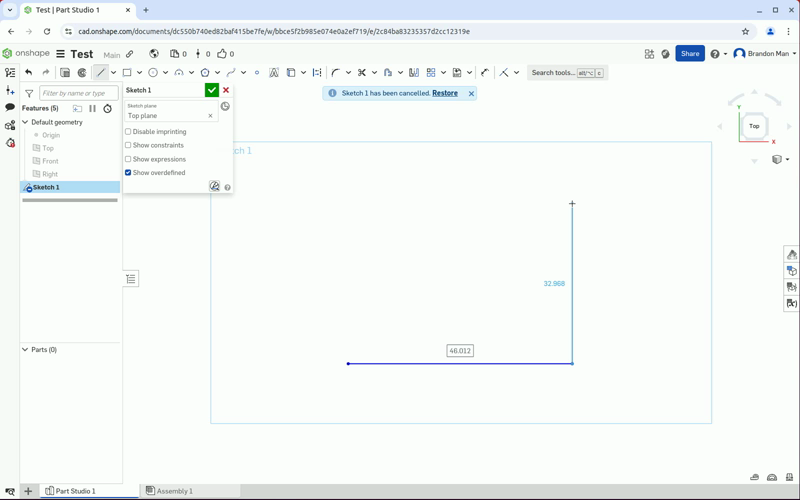
key_up(shift)
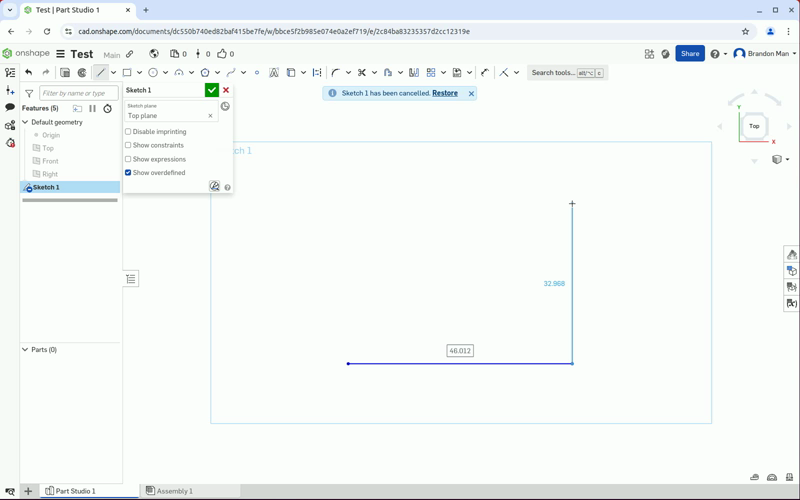
key_down(shift)
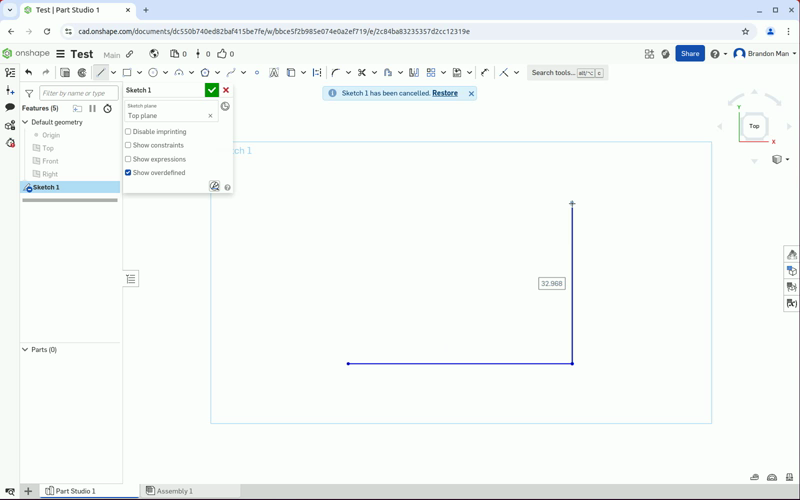
mouse_move(348, 203)
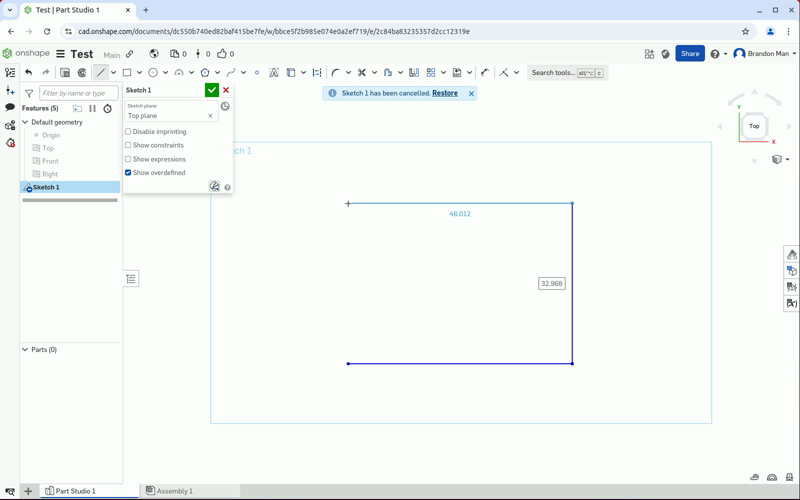
click(348, 203)
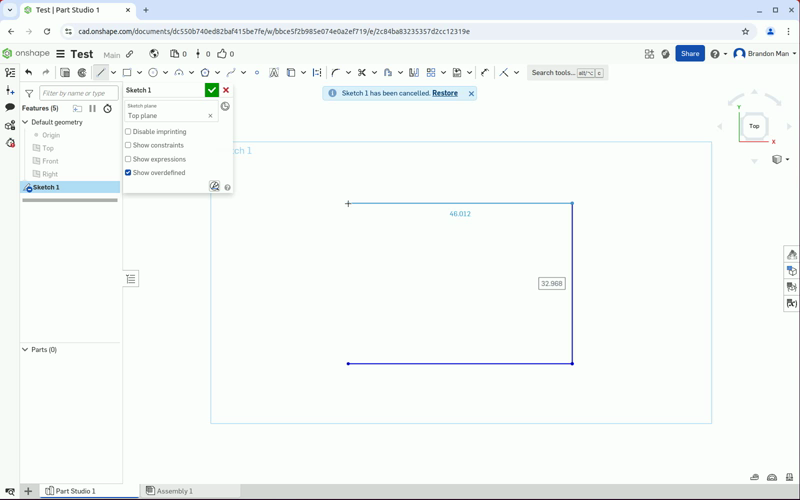
key_up(shift)
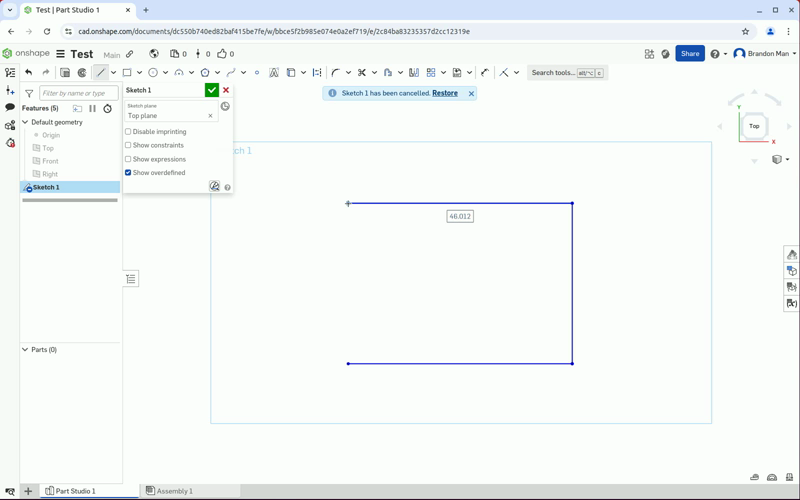
key_down(shift)
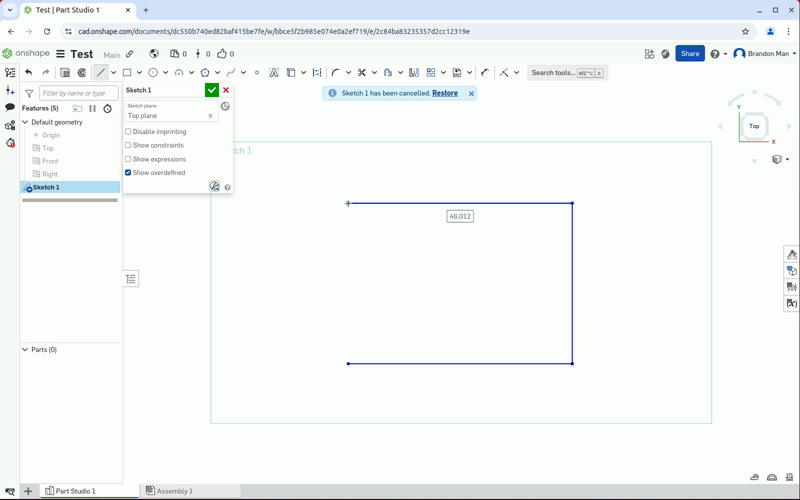
mouse_move(348, 363)
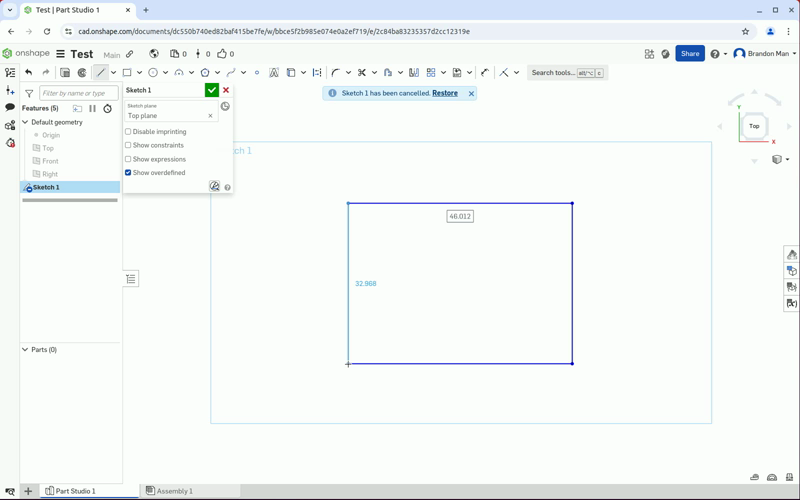
key_up(shift)
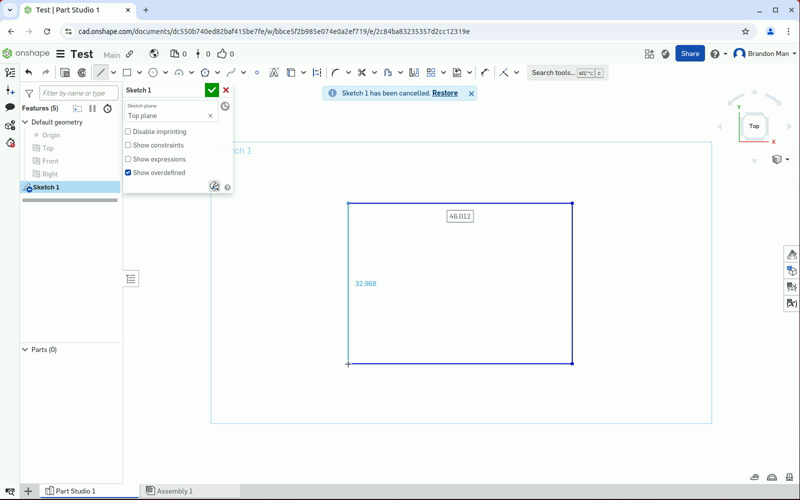
click(348, 363)
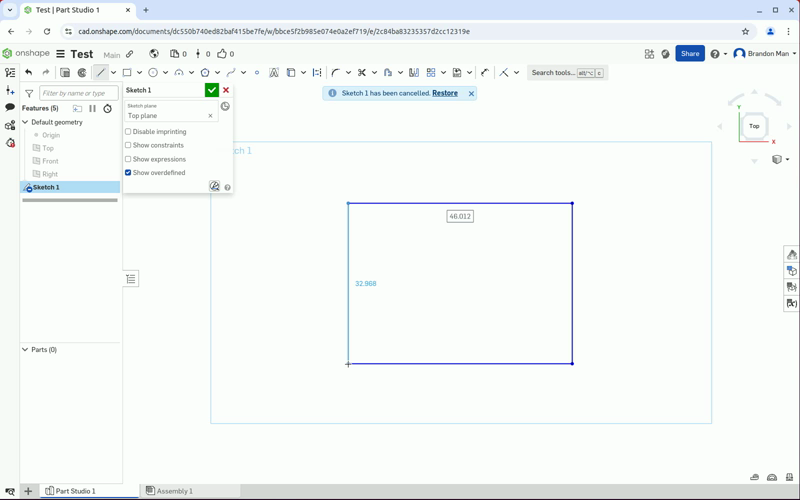
key(esc)
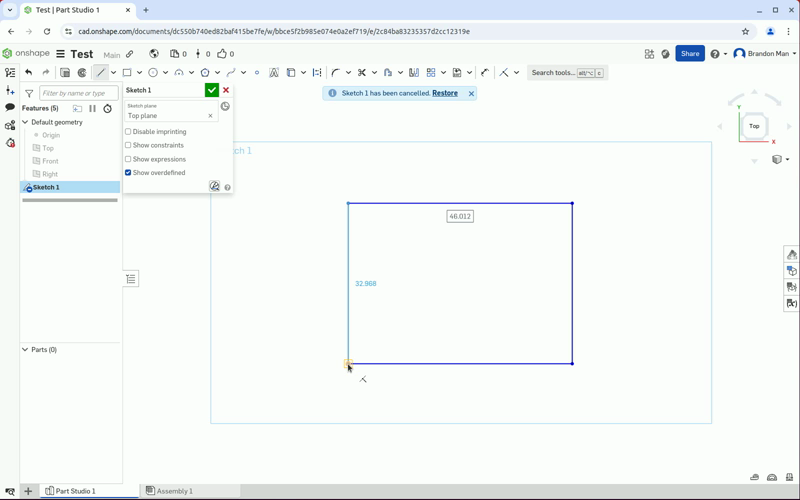
mouse_move(441, 302)
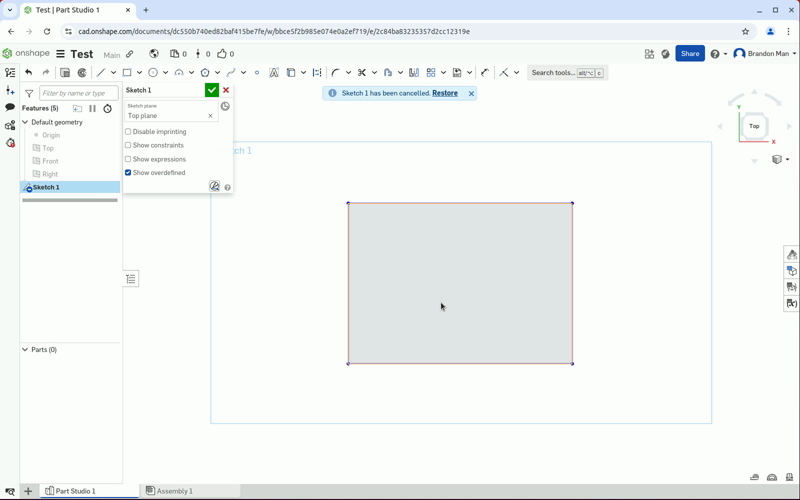
click(441, 302)
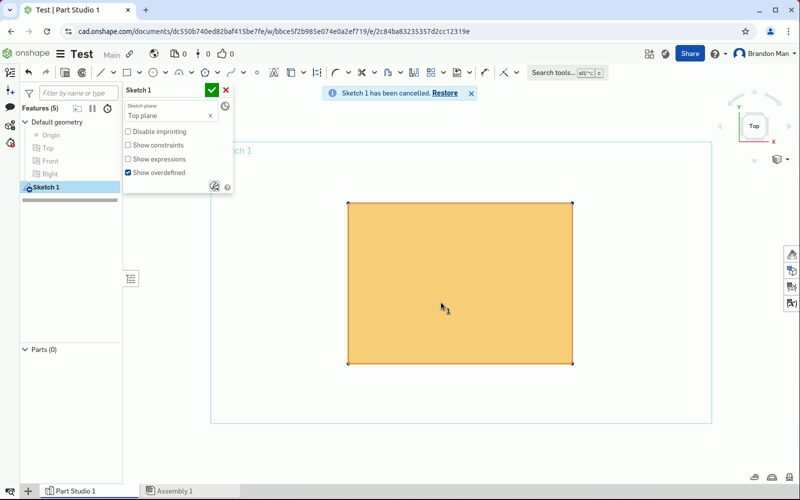
mouse_move(73, 352)
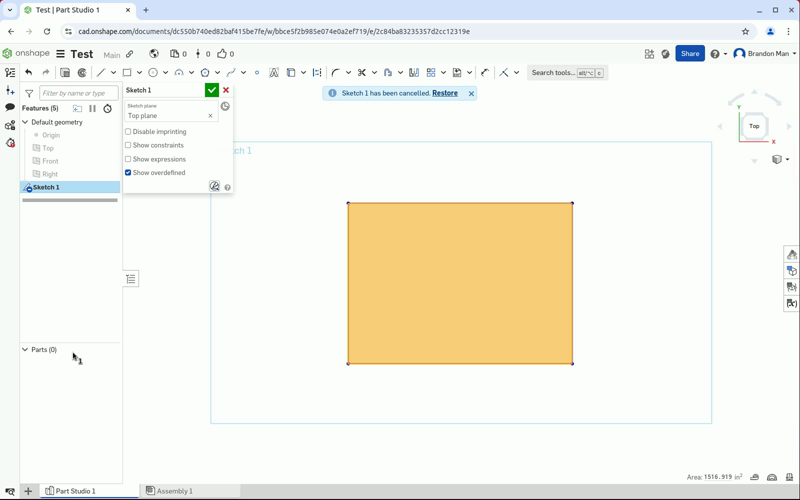
key(shift+y)
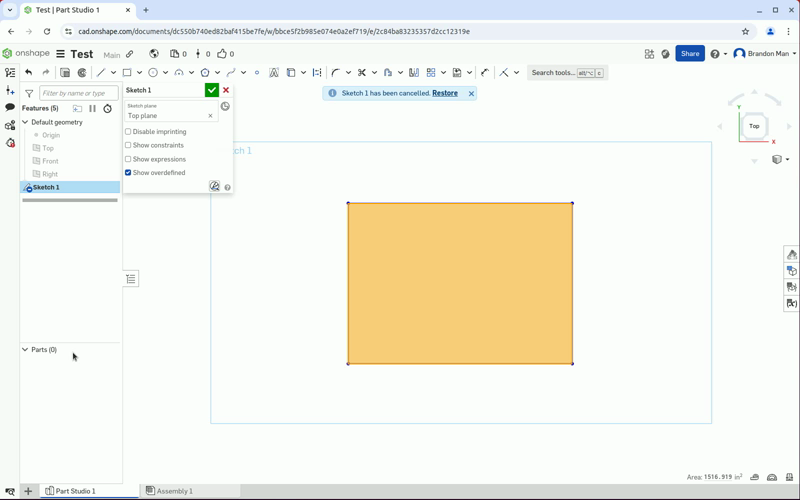
key(shift+e)
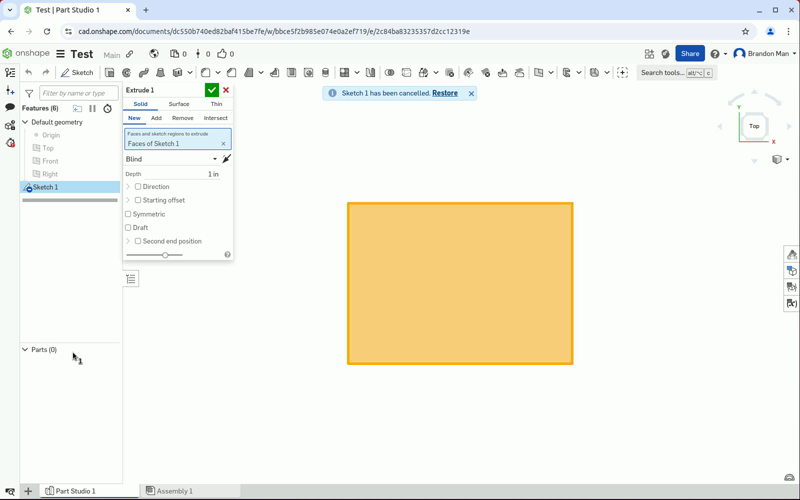
mouse_move(143, 106)
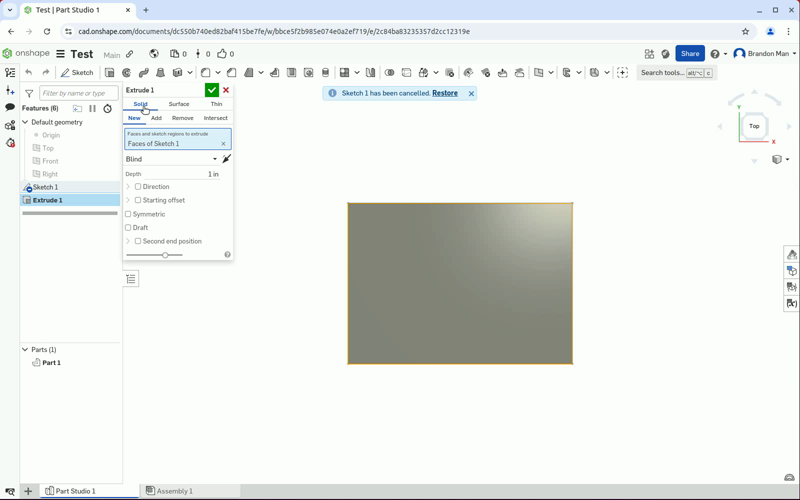
click(143, 106)
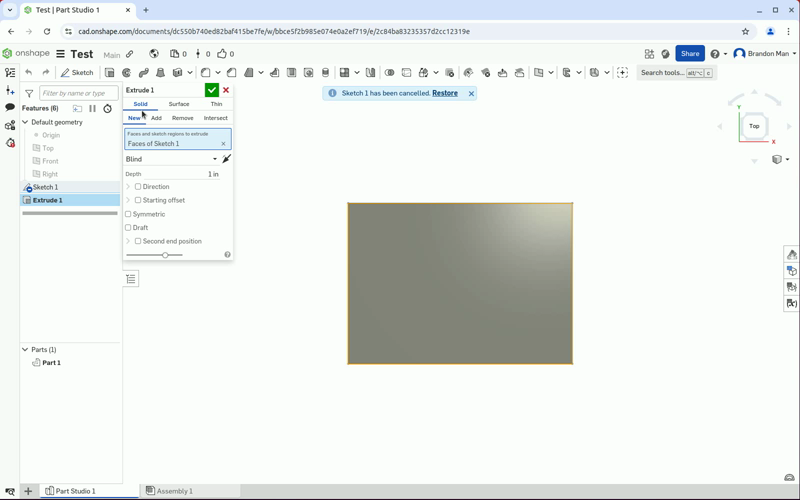
mouse_move(137, 120)
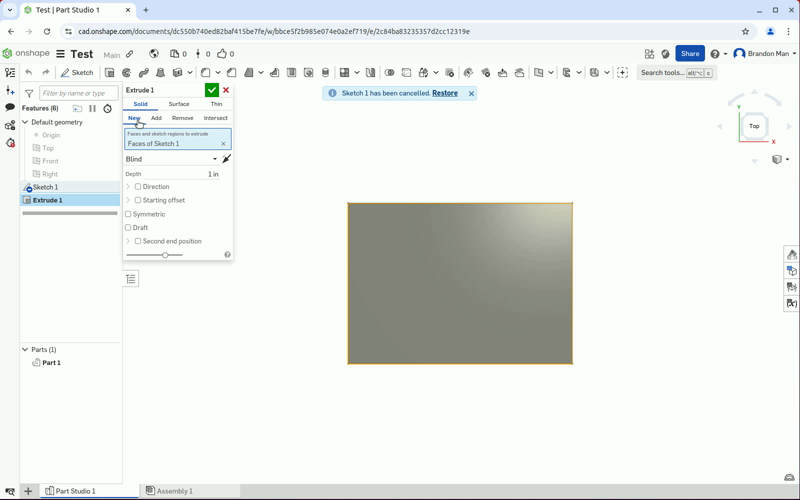
click(137, 120)
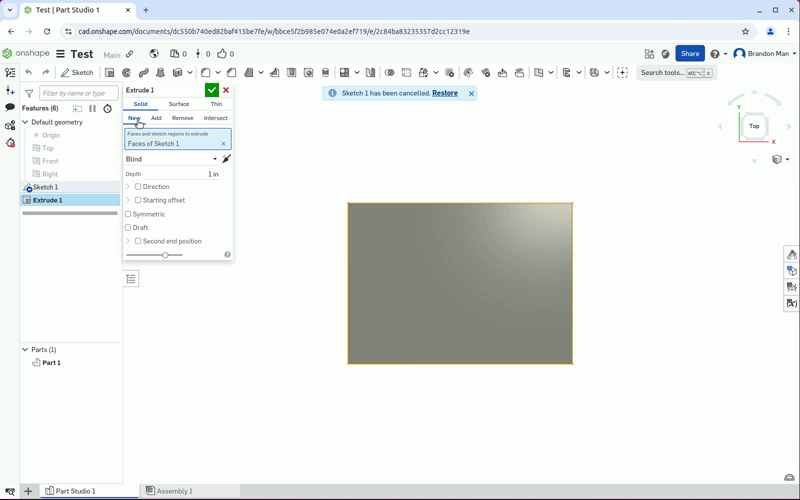
key(tab, 4)
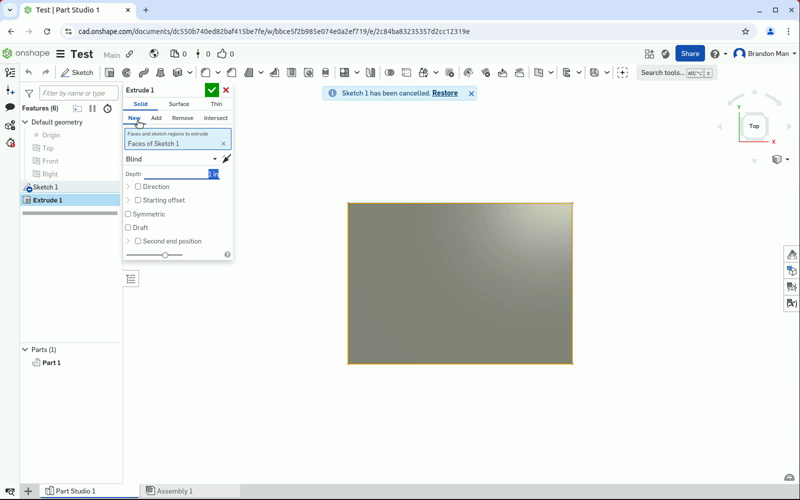
text(13.239)
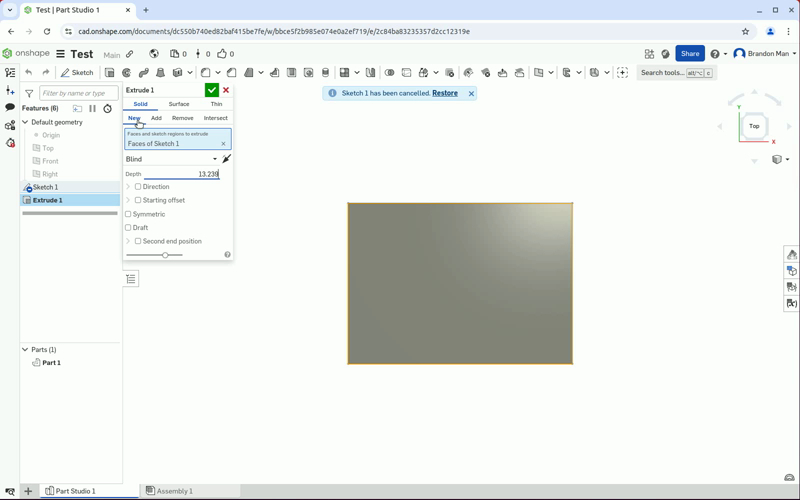
key(enter)
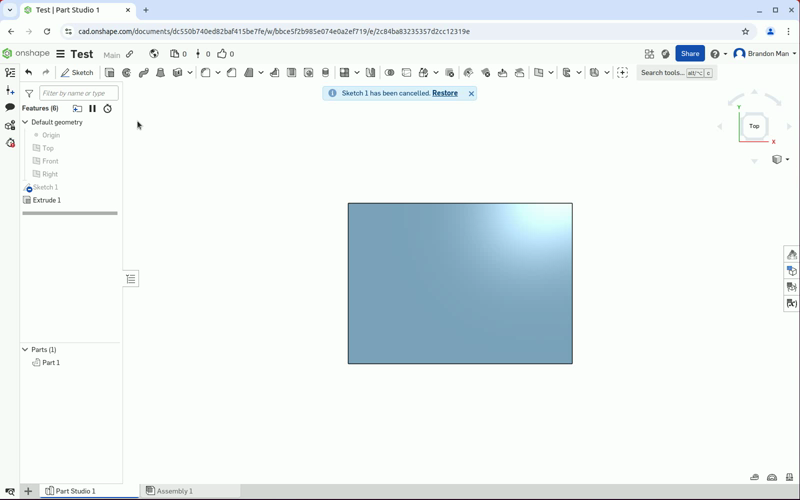
key(shift+h)
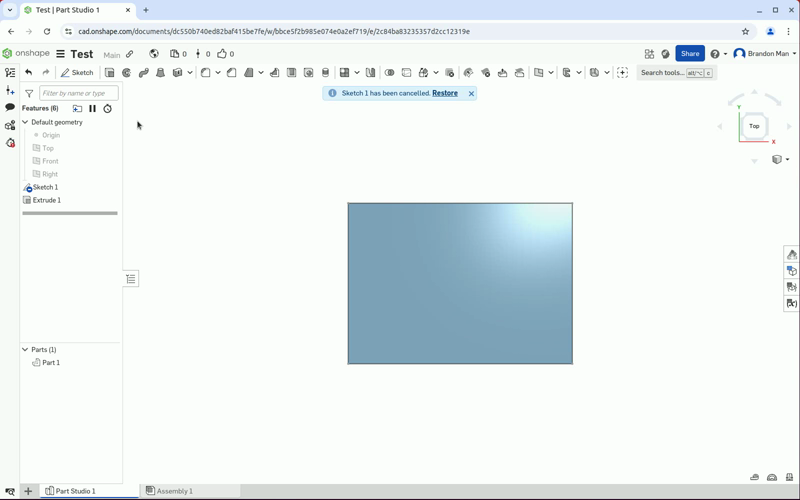
key(shift+h)
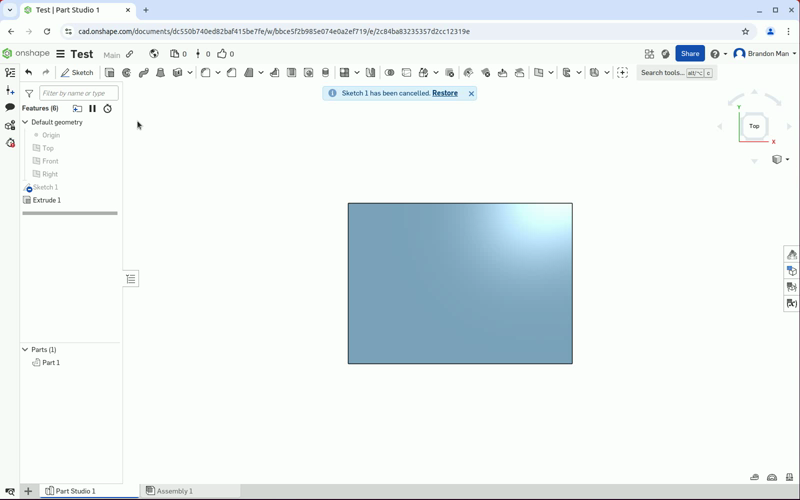
mouse_move(73, 189)
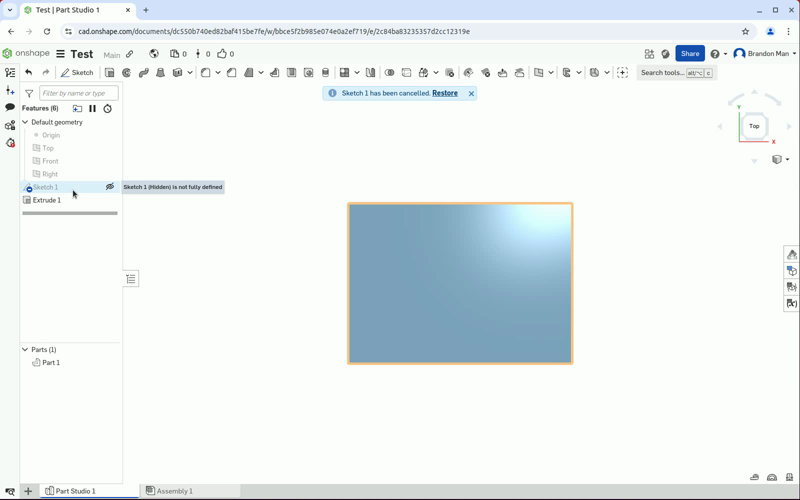
click(73, 189)
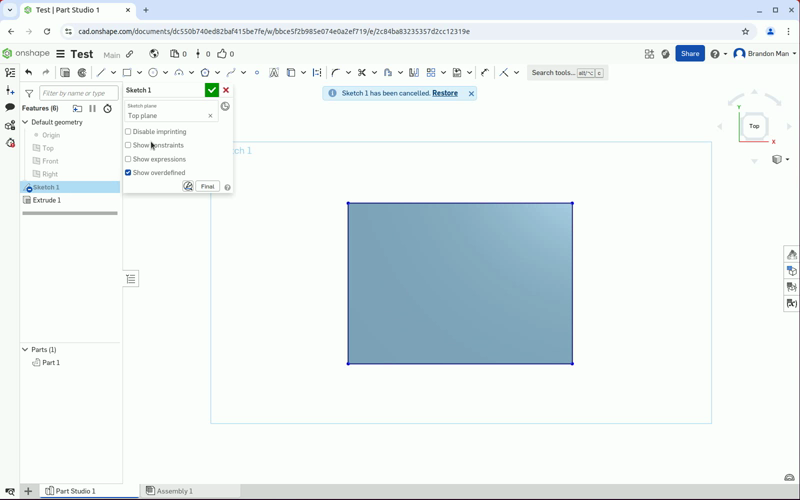
mouse_move(229, 92)
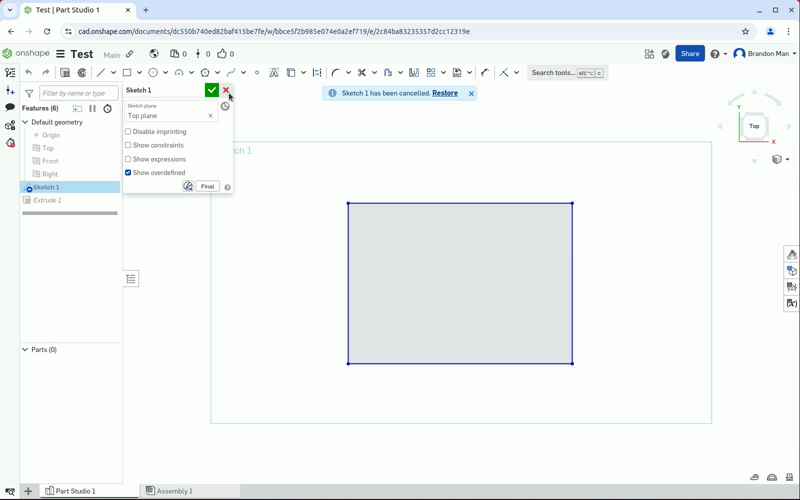
click(229, 92)
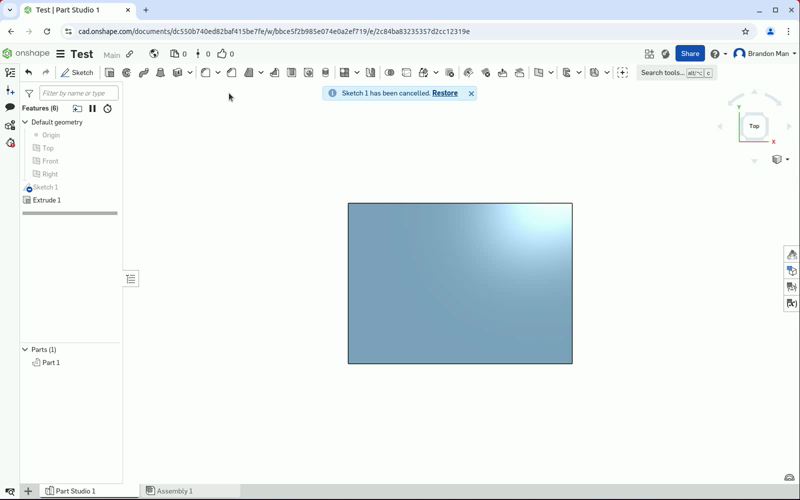
mouse_move(73, 352)
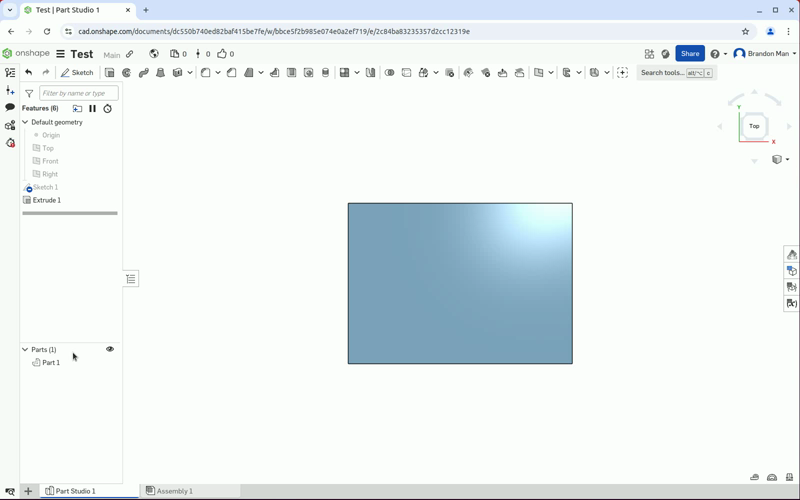
key(y)
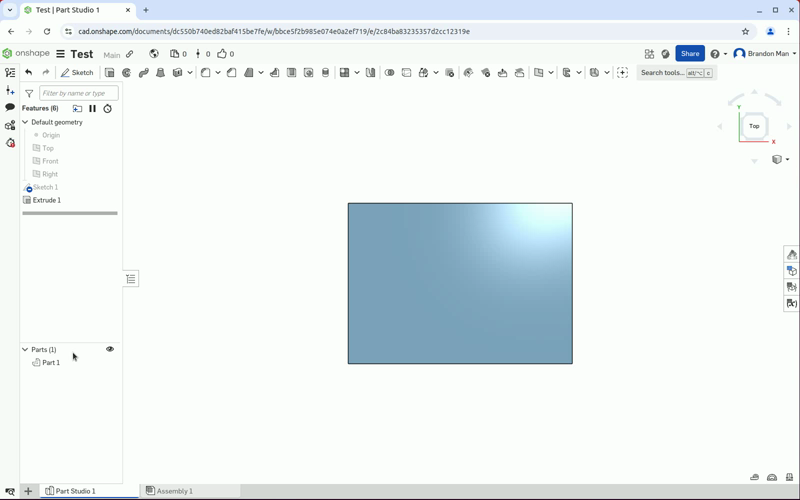
key(shift+p)
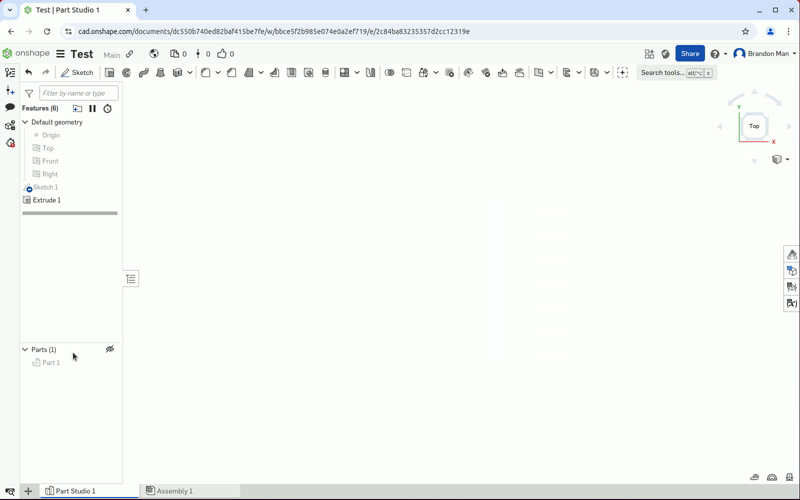
key(space)
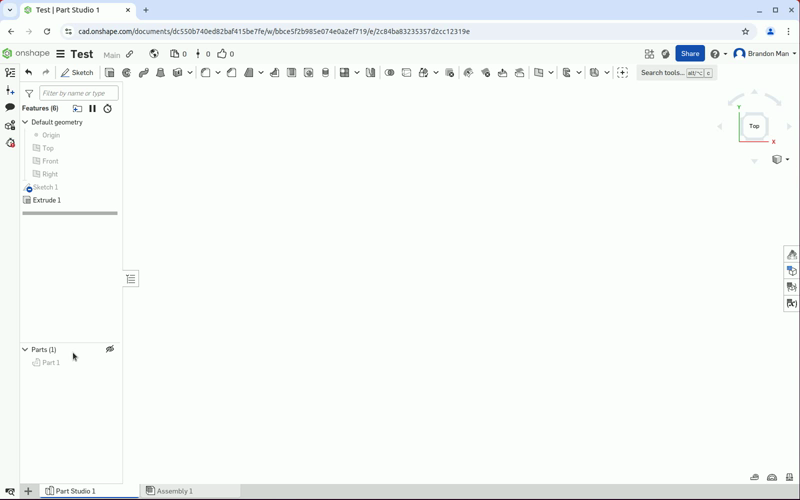
key_down(shift)
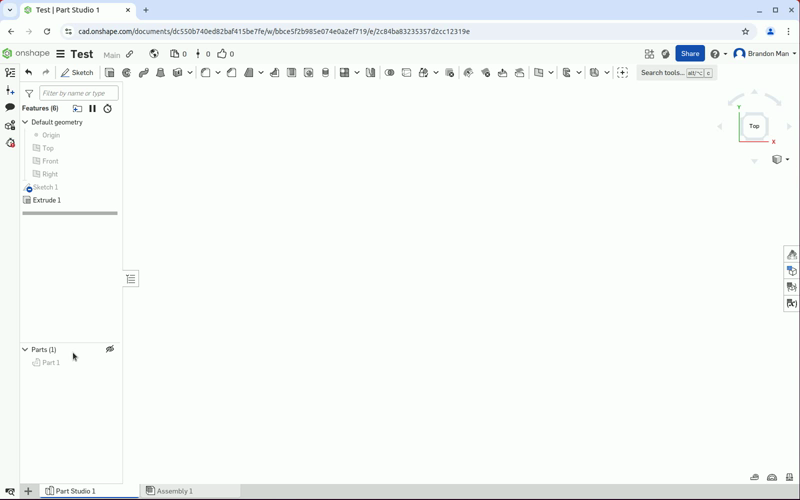
key(up)
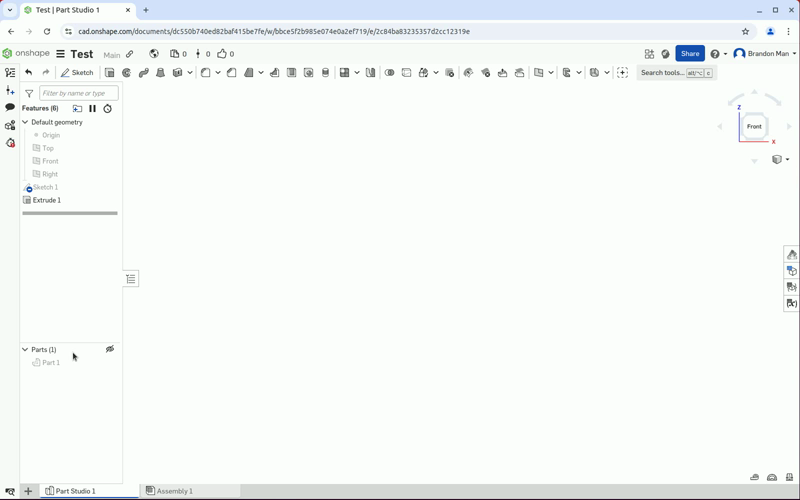
key_up(shift)
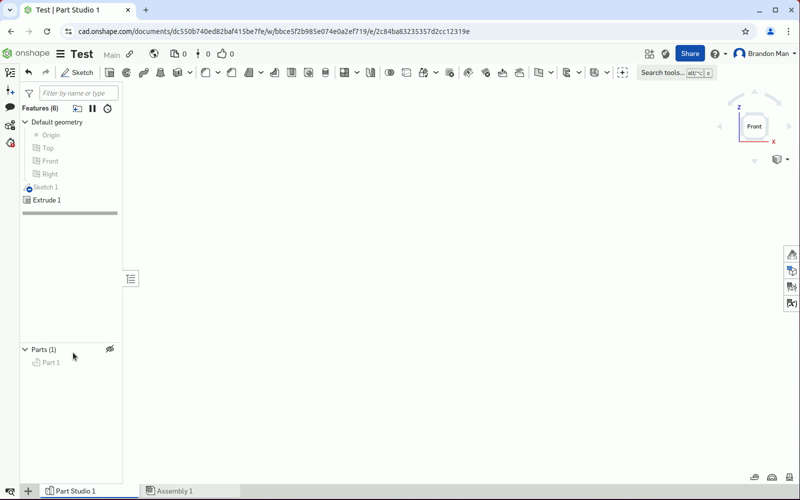
key(space)
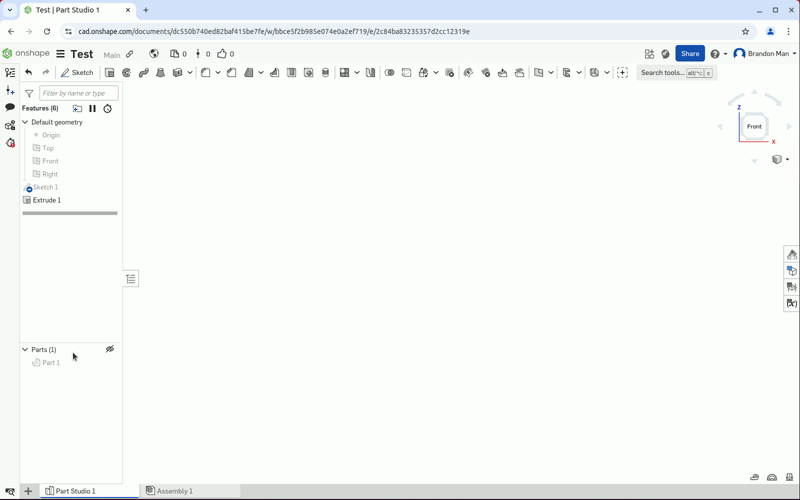
key_down(shift)
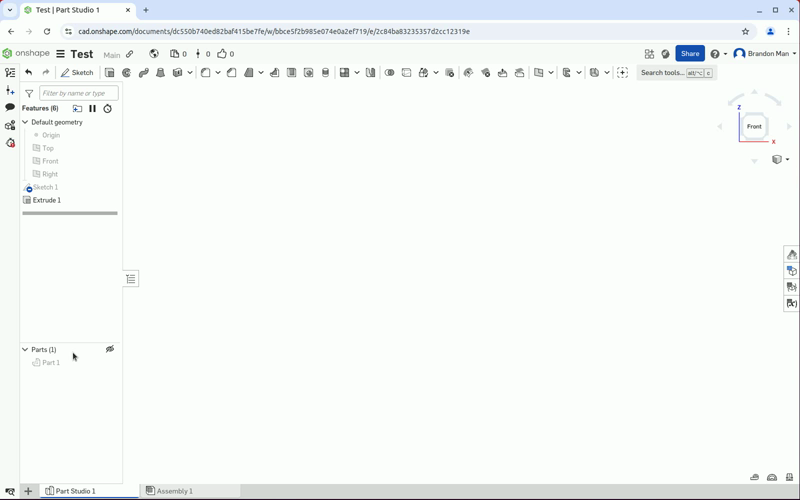
key(left)
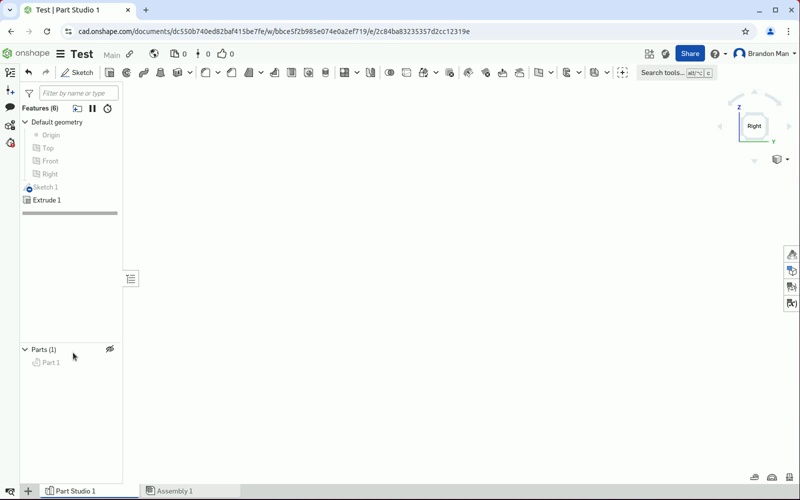
key_up(shift)
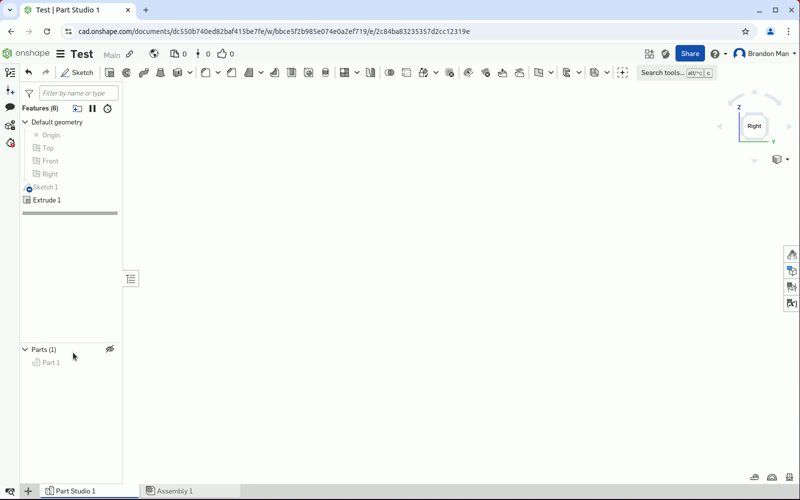
mouse_move(73, 352)
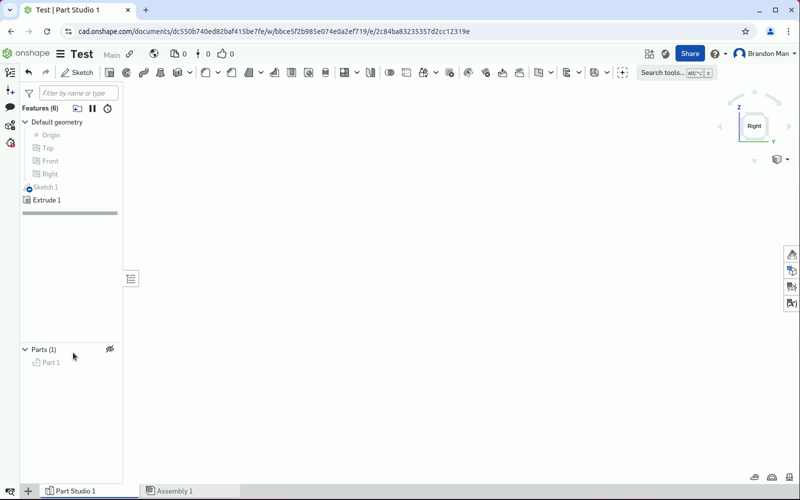
key(shift+y)
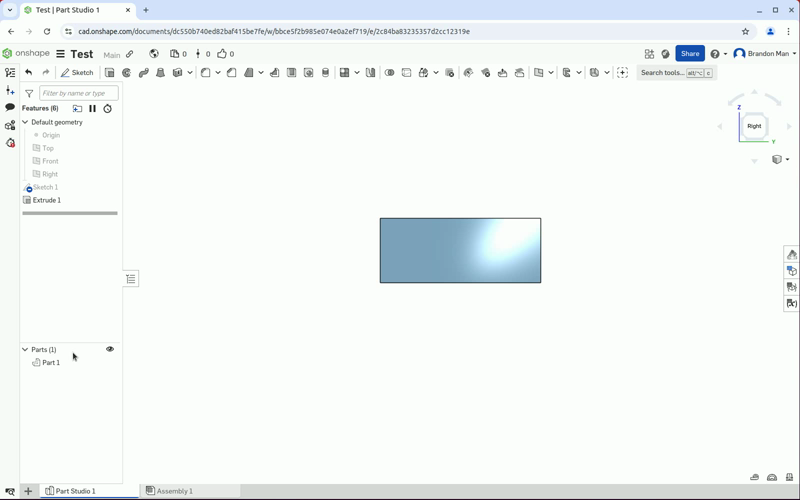
mouse_move(541, 75)
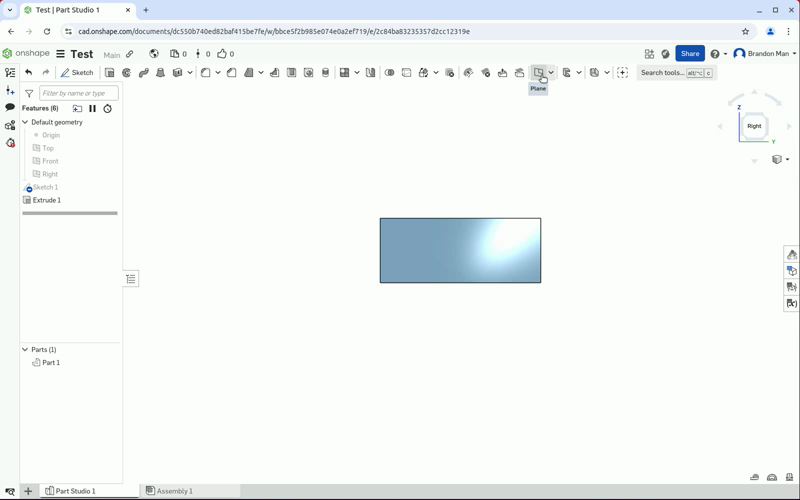
click(541, 75)
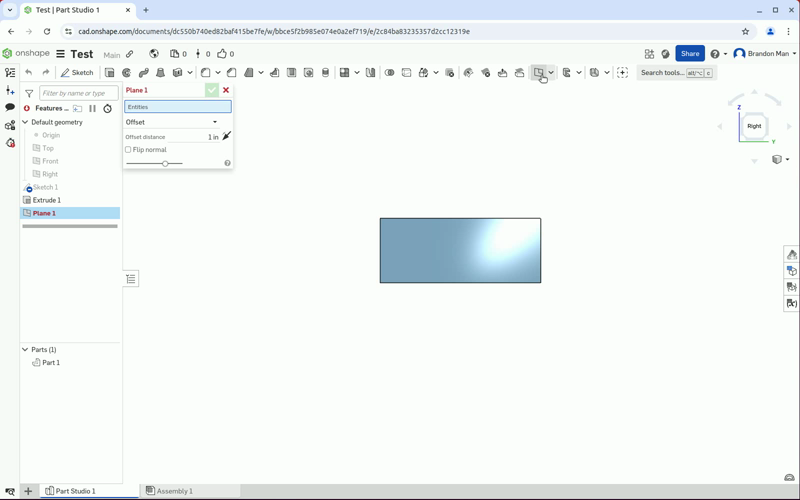
mouse_move(73, 176)
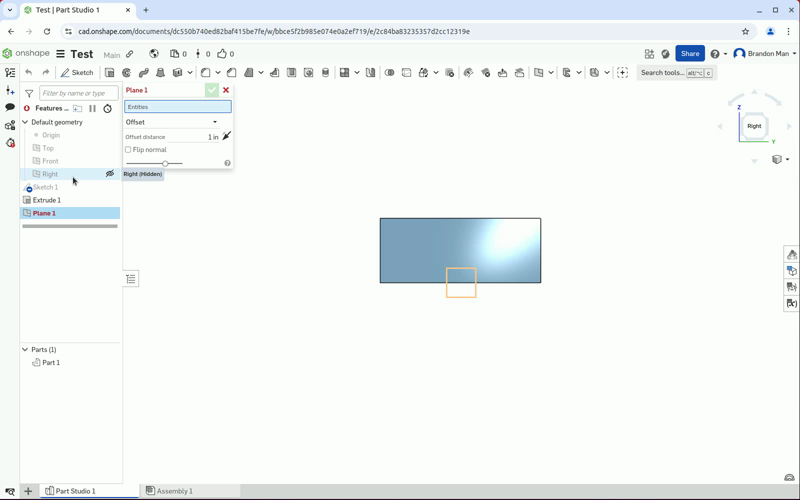
click(73, 176)
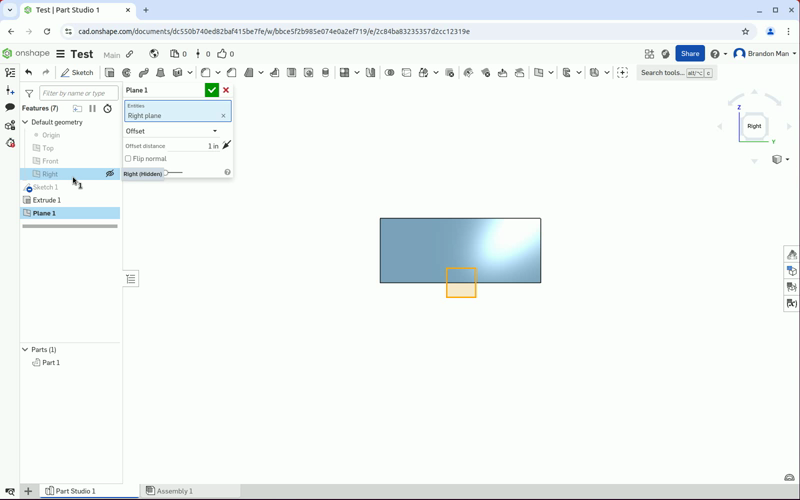
key(tab, 2)
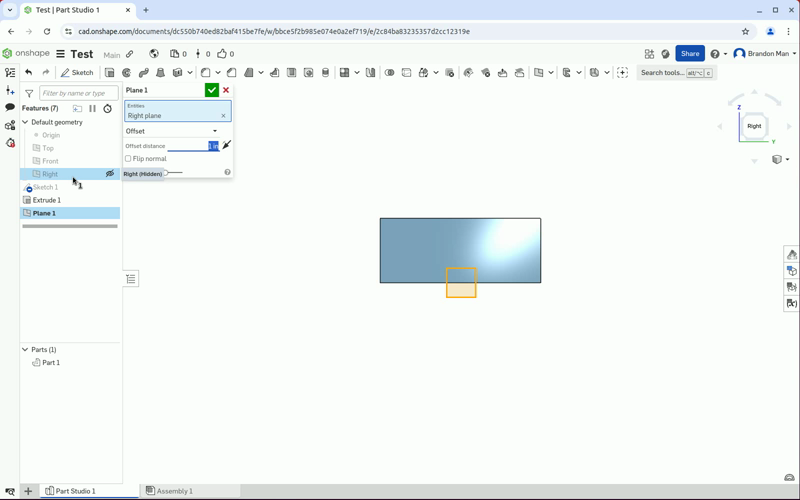
text(23.108)
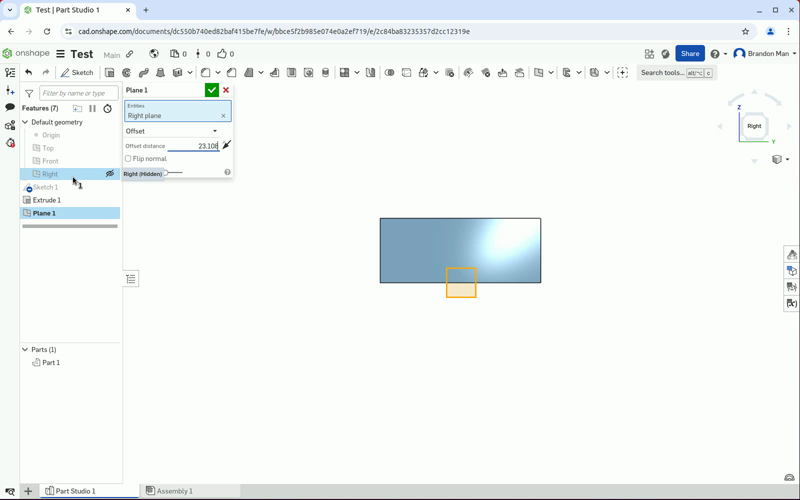
key(enter, 2)
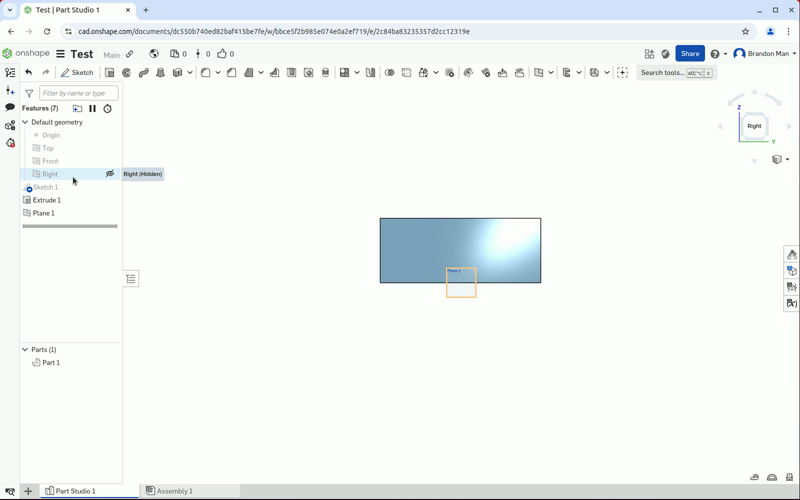
key(shift+s)
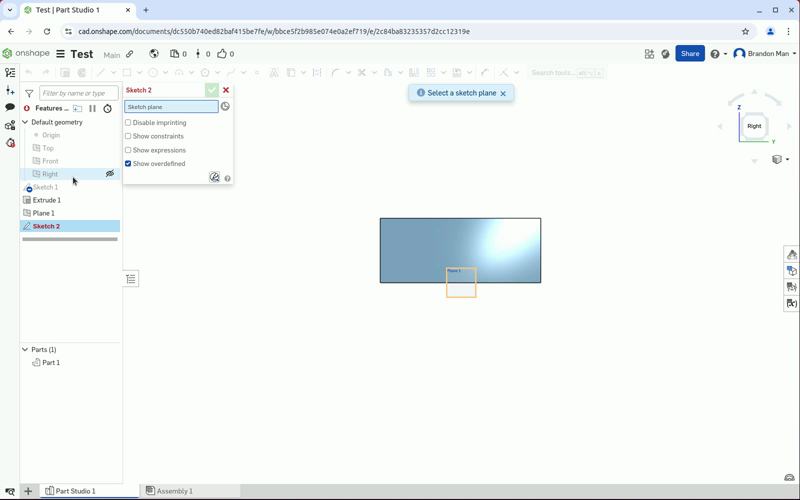
mouse_move(73, 215)
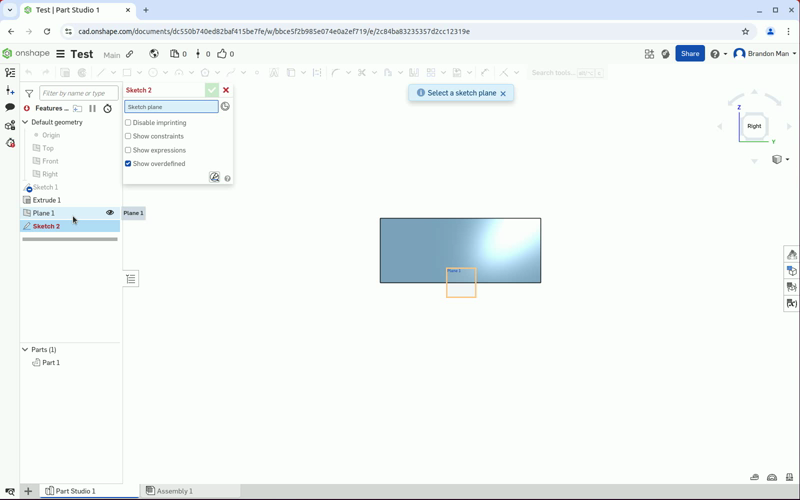
click(73, 215)
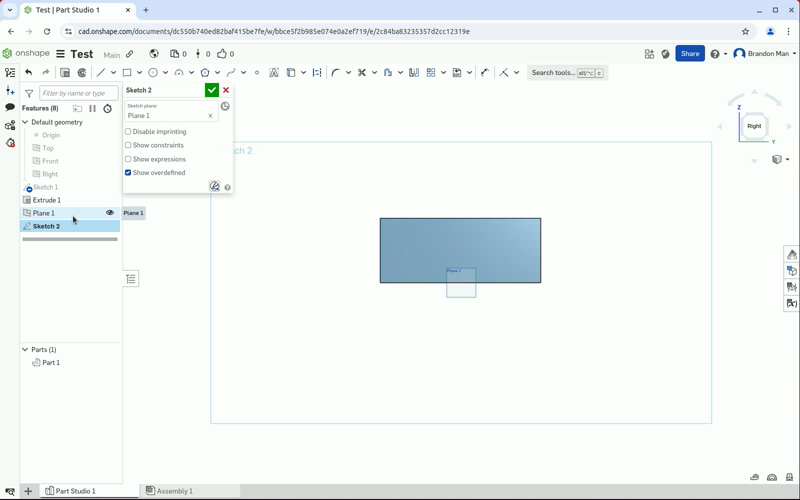
mouse_move(73, 352)
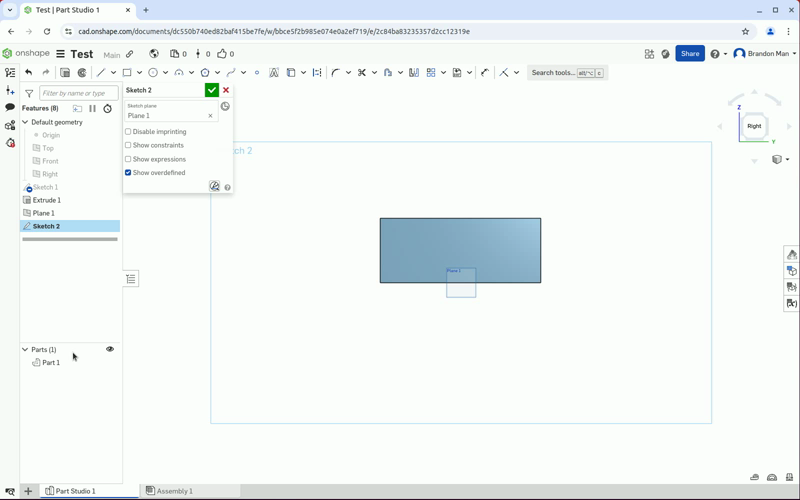
key(y)
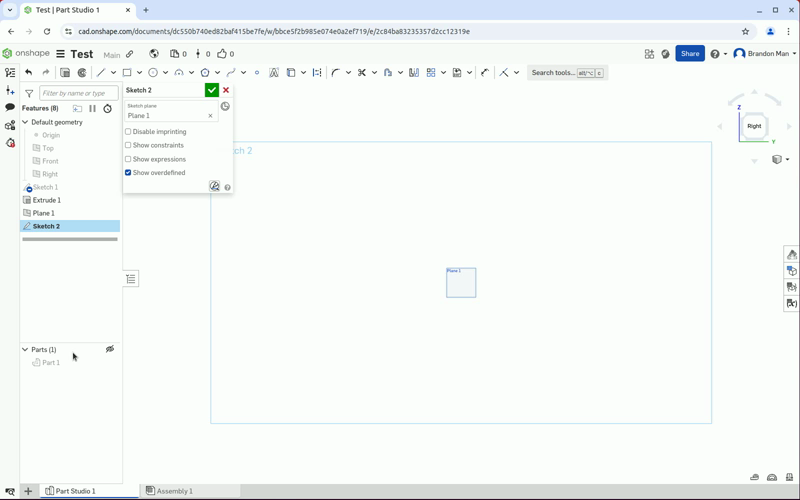
key(l)
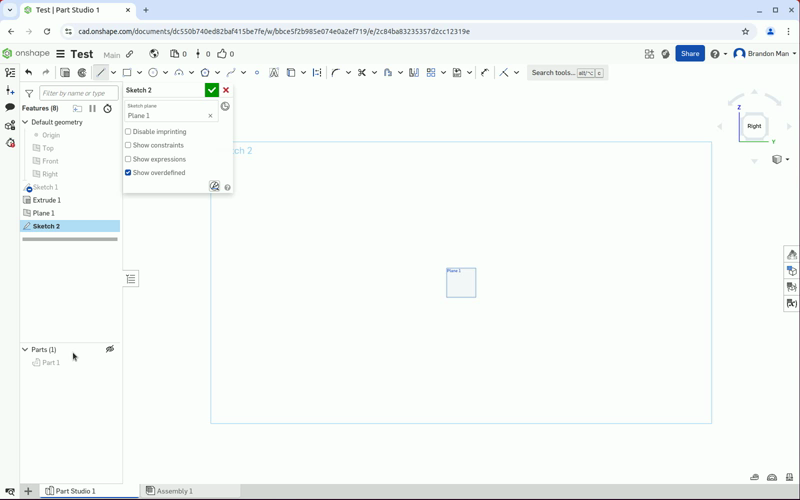
key_down(shift)
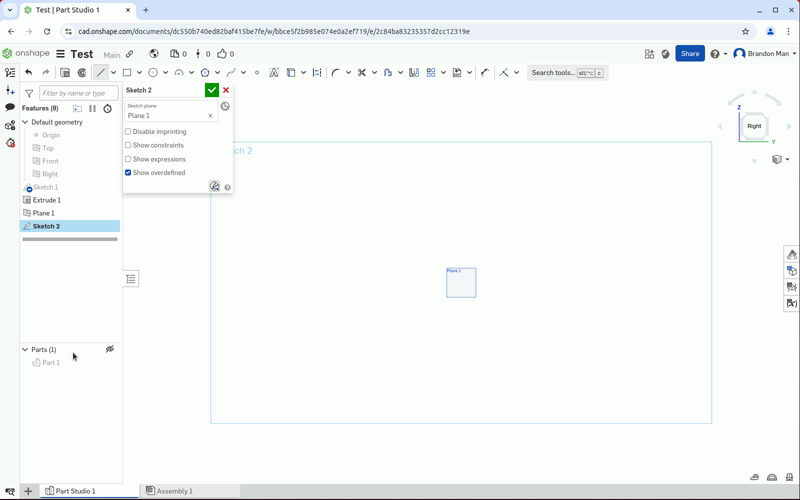
mouse_move(379, 218)
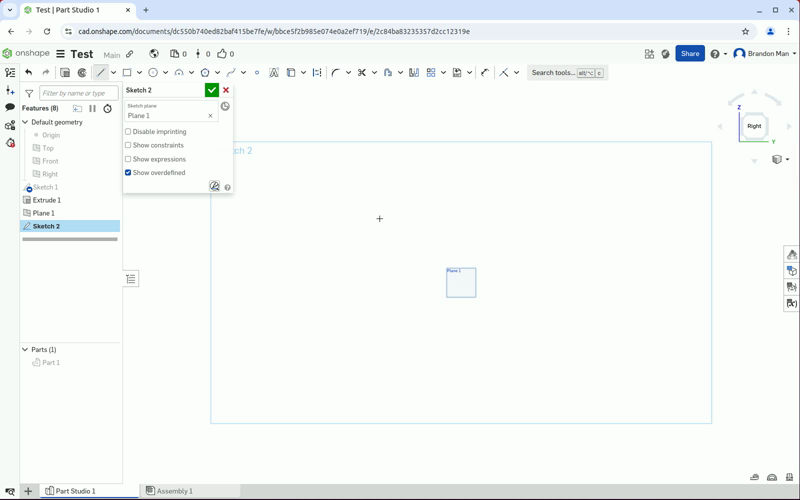
click(379, 218)
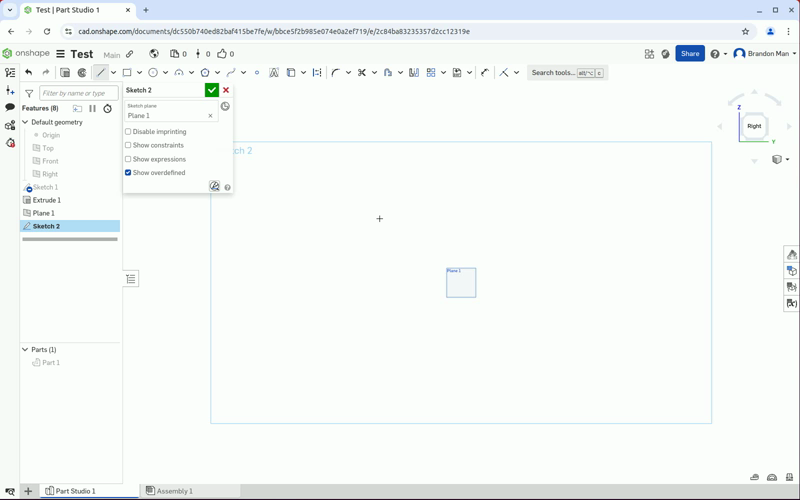
key_up(shift)
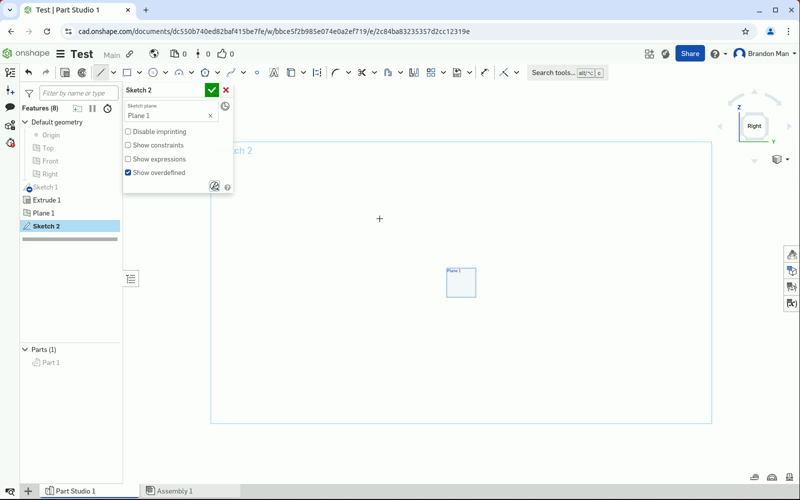
key_down(shift)
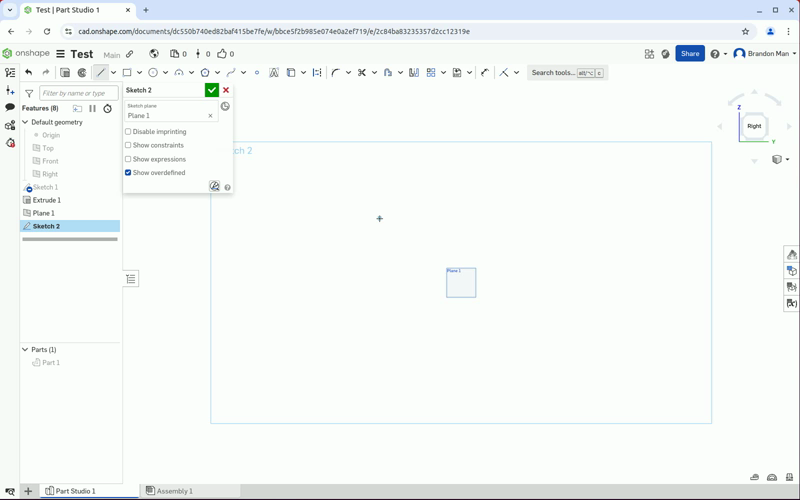
mouse_move(540, 218)
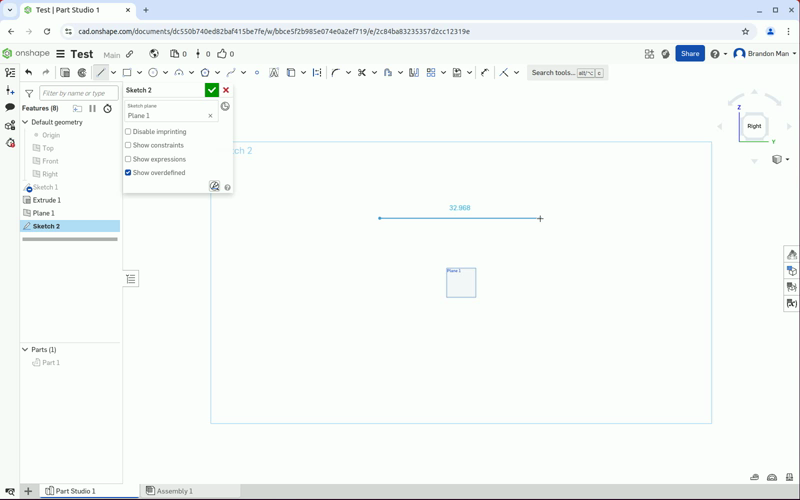
click(540, 218)
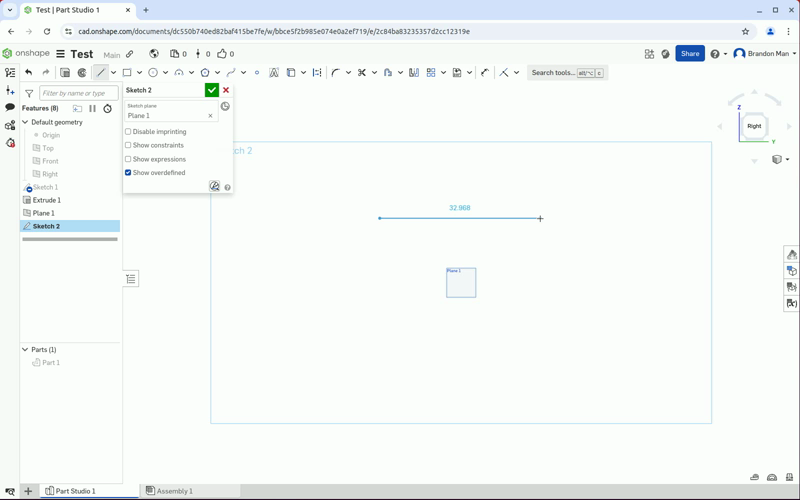
key_up(shift)
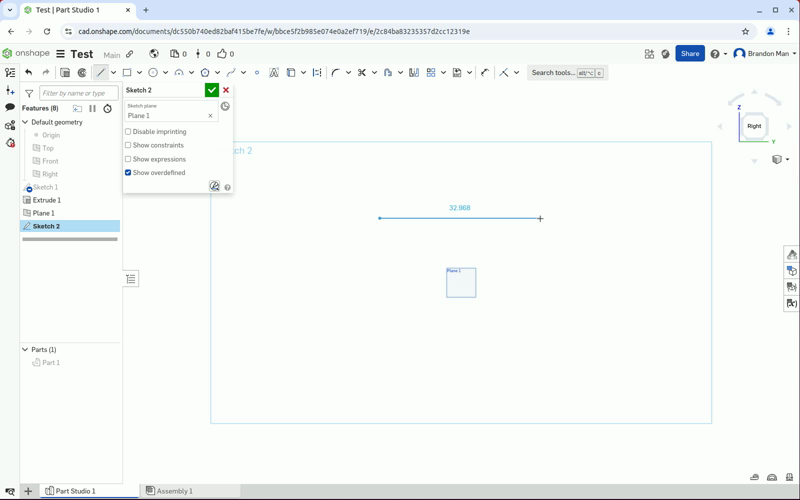
key_down(shift)
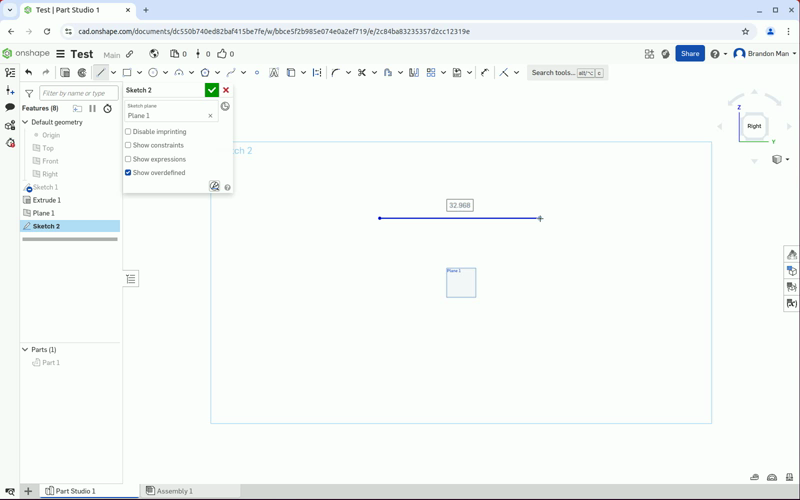
mouse_move(570, 218)
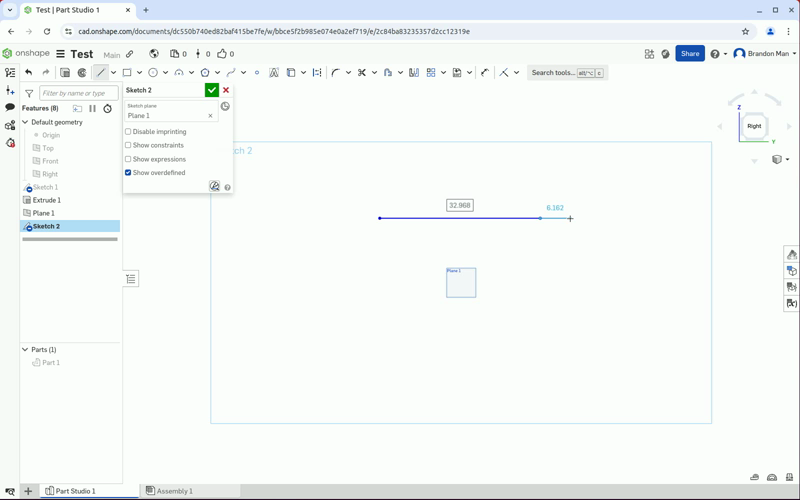
mouse_move(506, 184)
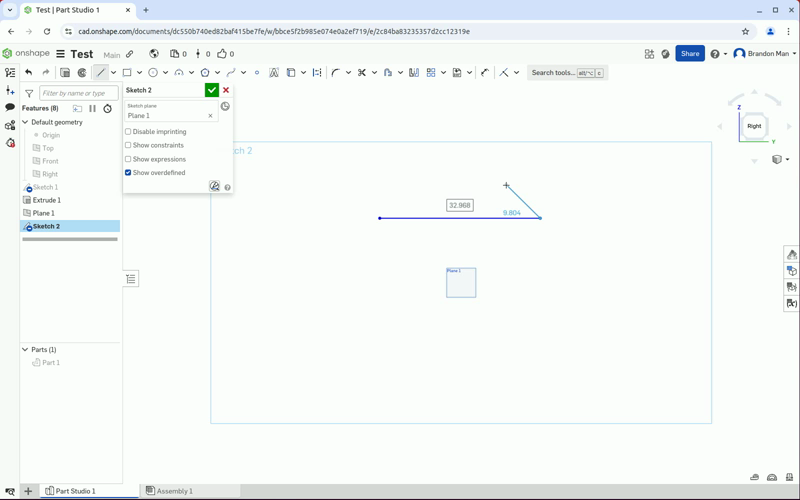
click(506, 184)
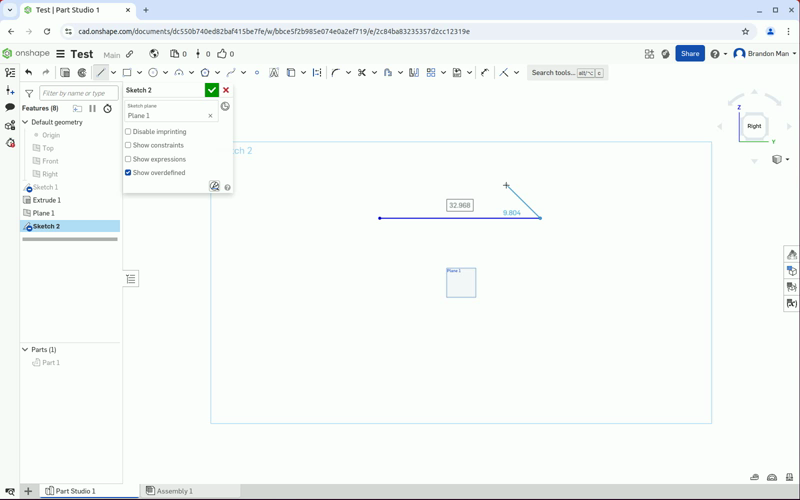
key_up(shift)
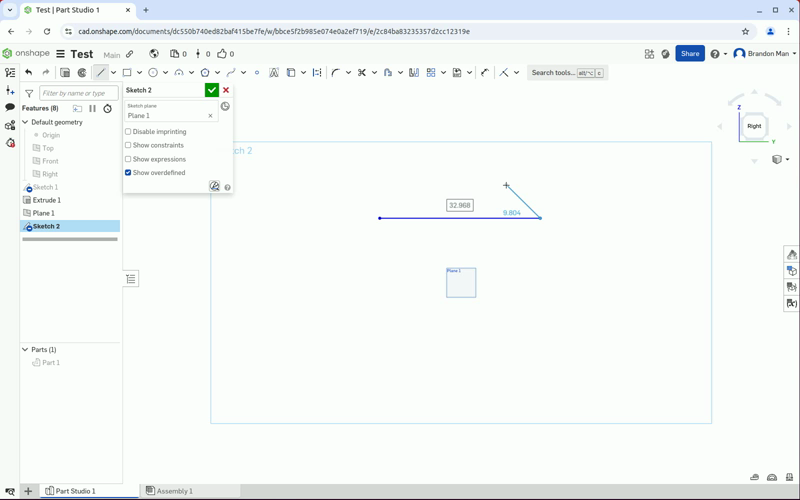
key_down(shift)
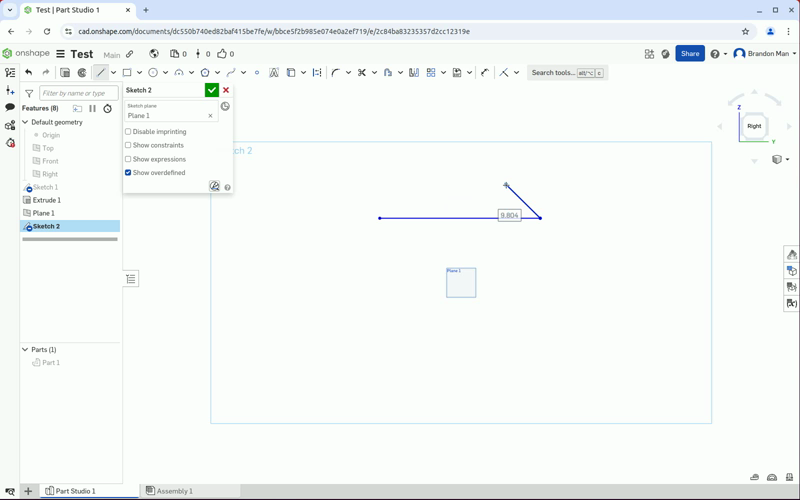
mouse_move(536, 184)
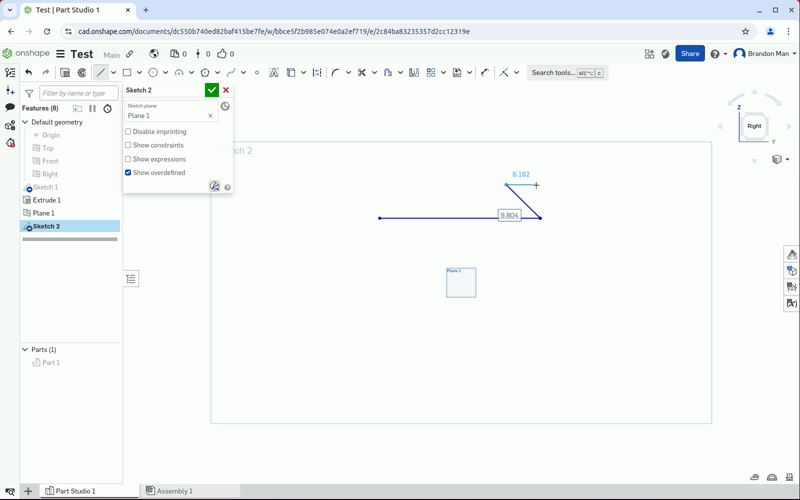
mouse_move(460, 184)
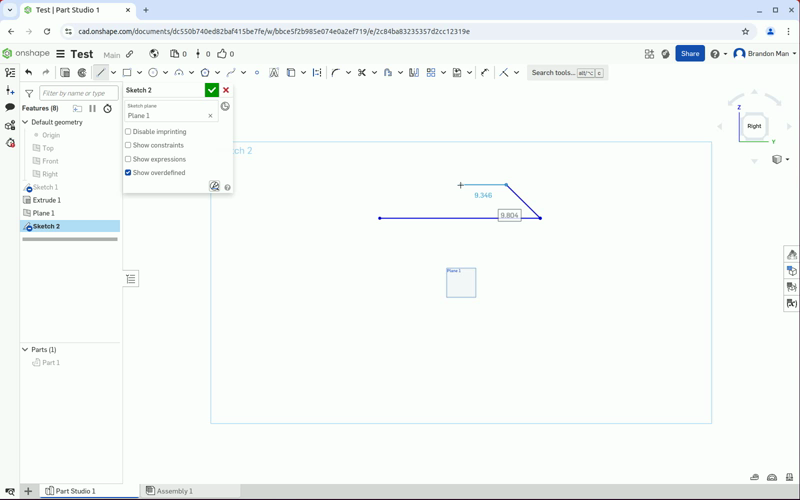
click(460, 184)
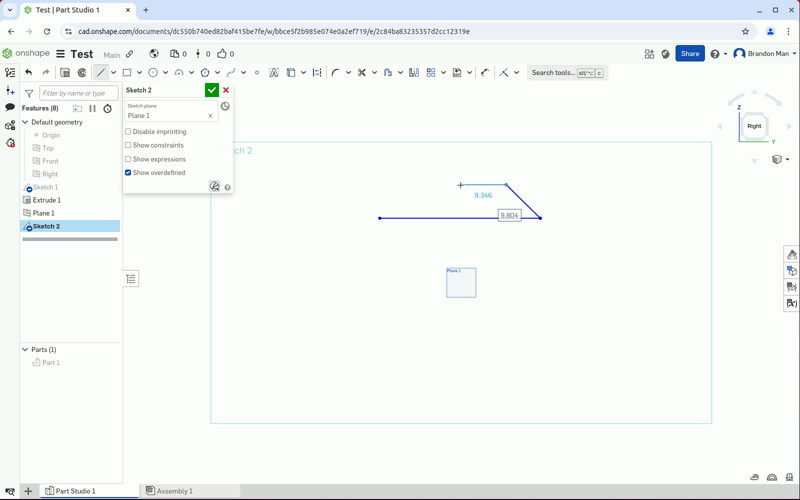
key_up(shift)
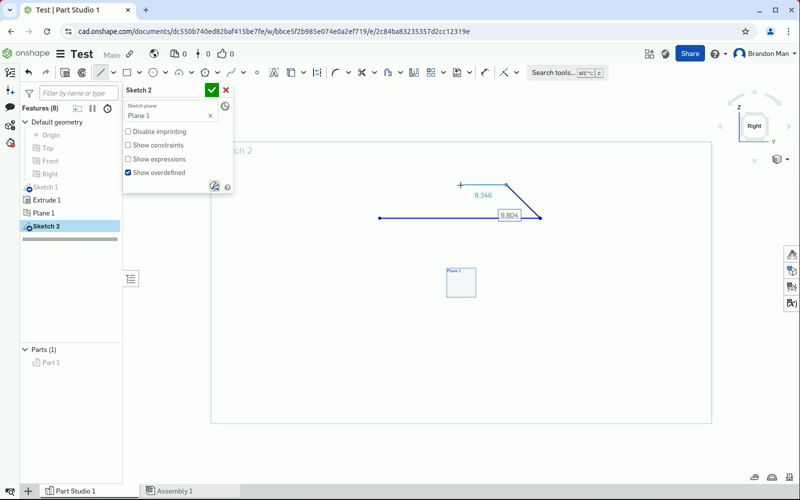
key_down(shift)
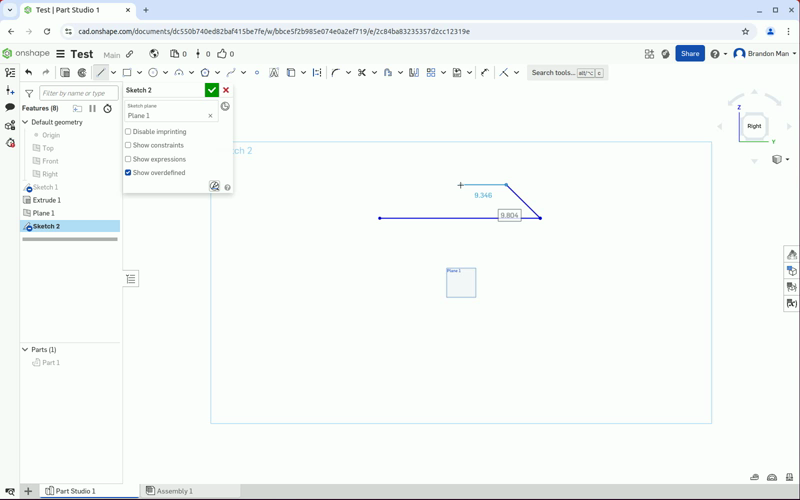
mouse_move(490, 184)
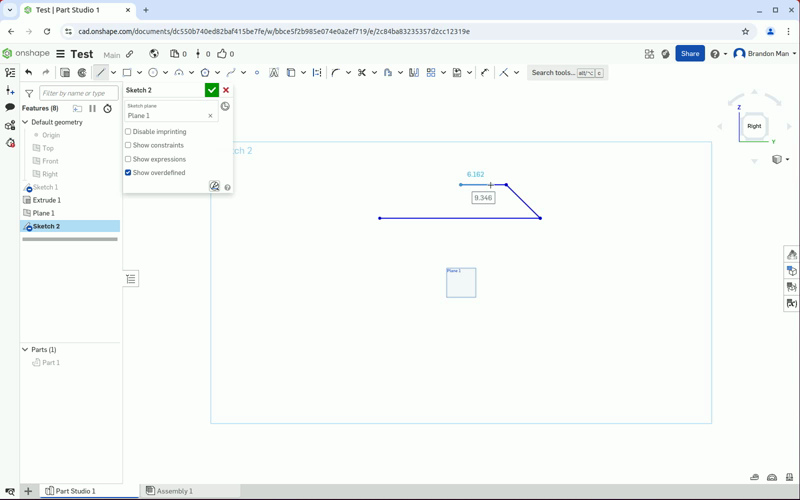
mouse_move(413, 184)
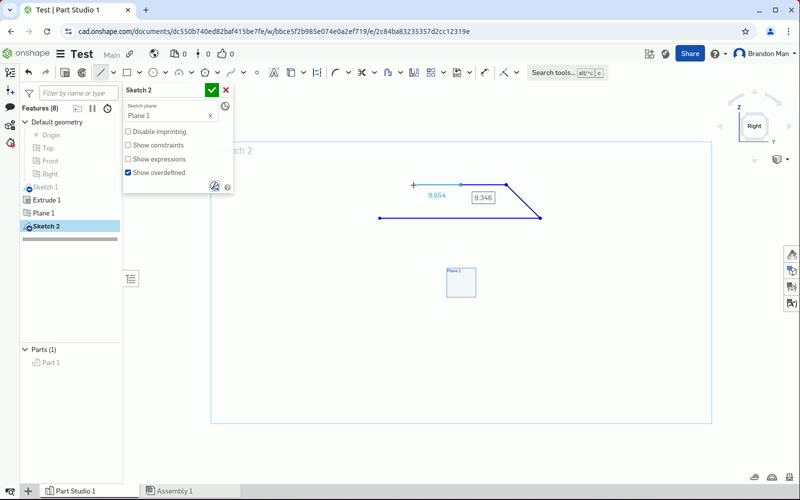
click(413, 184)
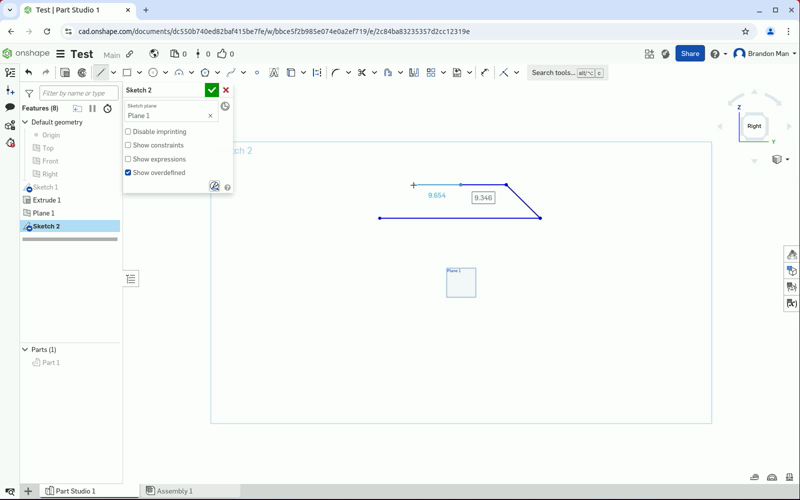
key_up(shift)
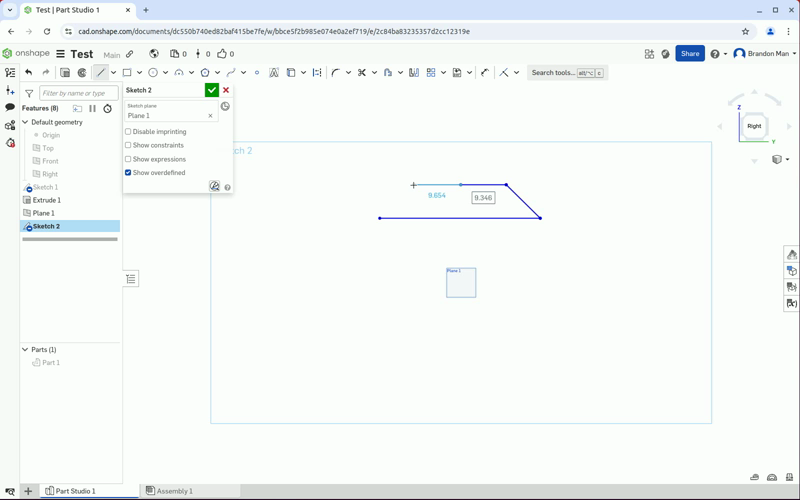
mouse_move(443, 184)
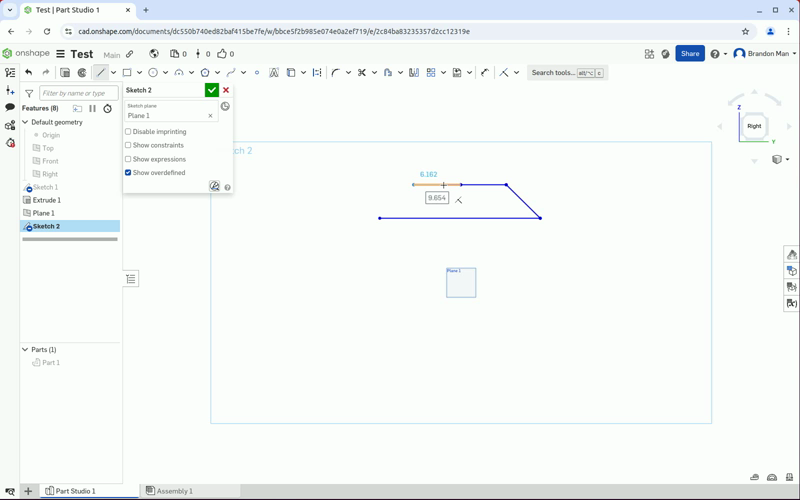
key_down(shift)
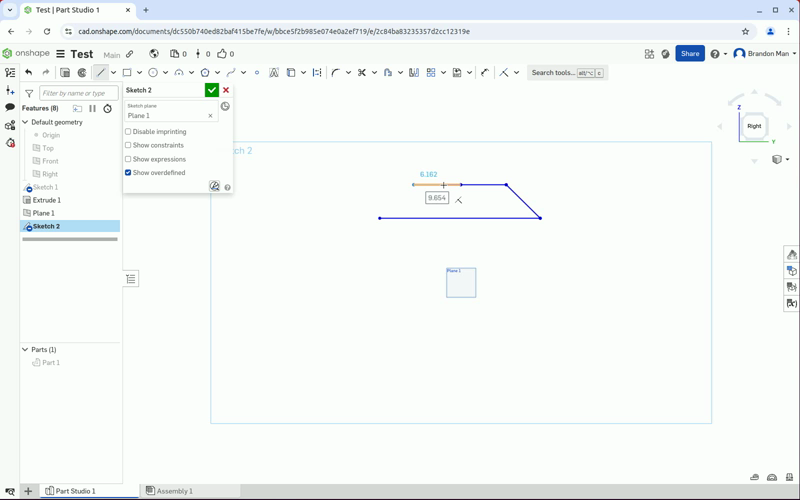
mouse_move(379, 218)
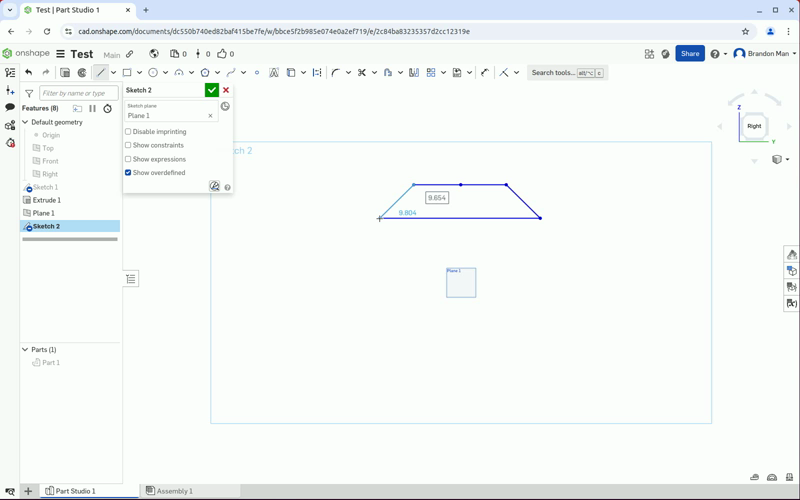
key_up(shift)
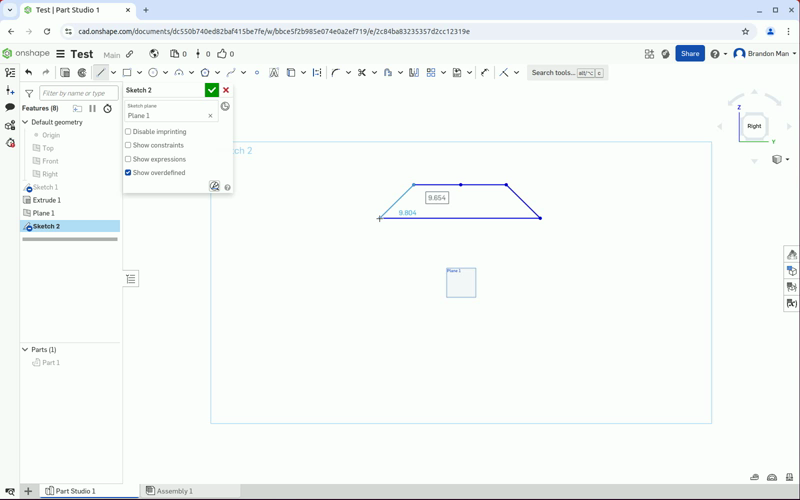
click(379, 218)
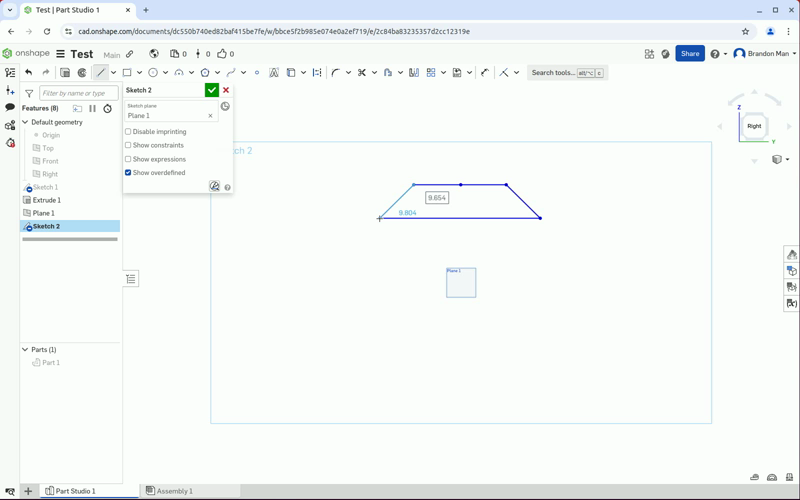
key(esc)
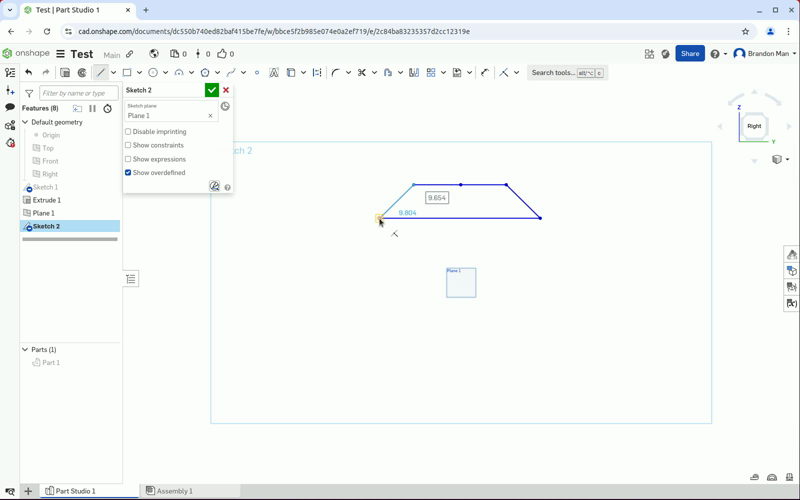
mouse_move(484, 203)
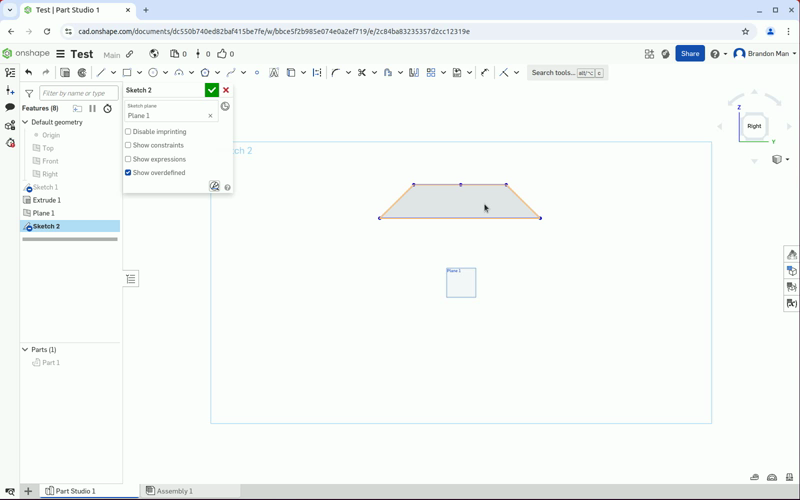
click(484, 203)
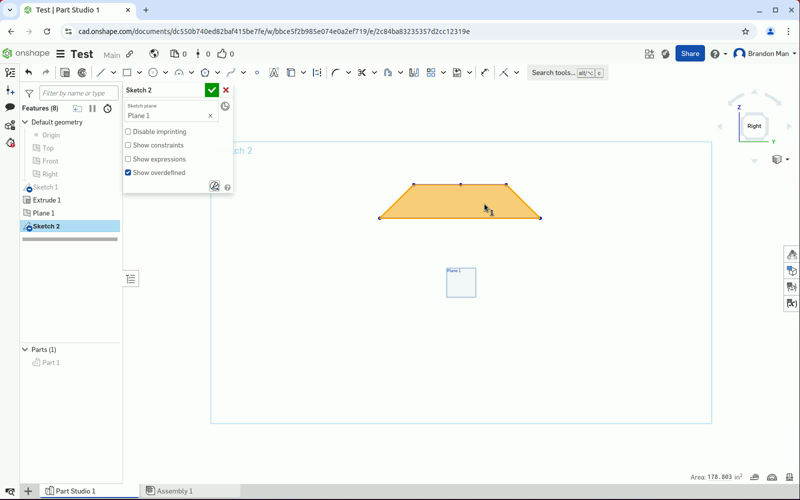
mouse_move(73, 352)
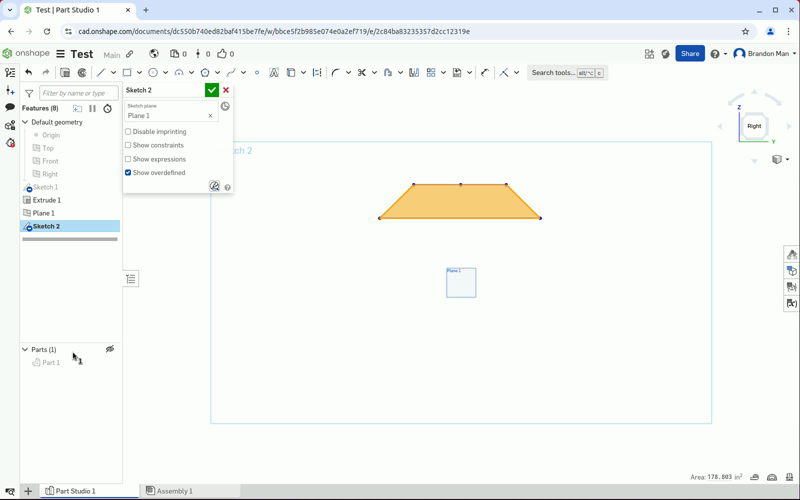
key(shift+y)
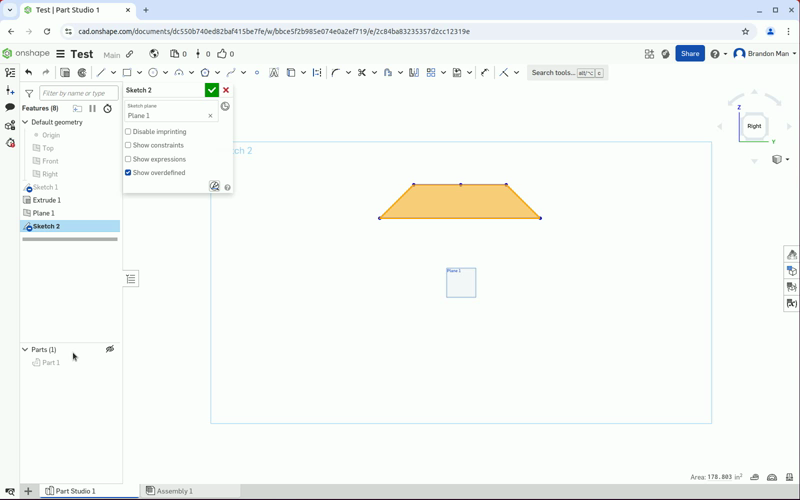
key(shift+e)
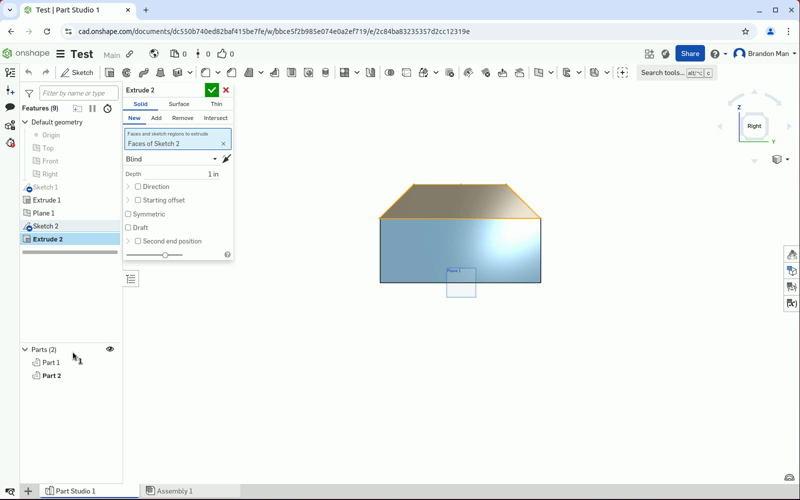
mouse_move(143, 106)
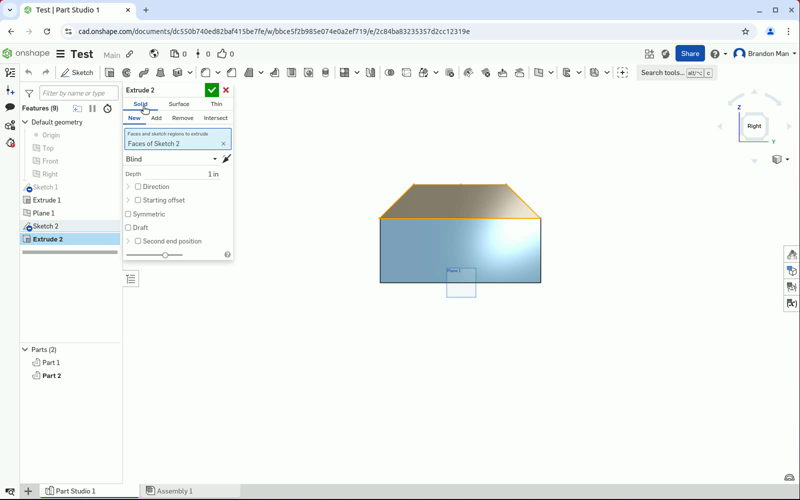
click(143, 106)
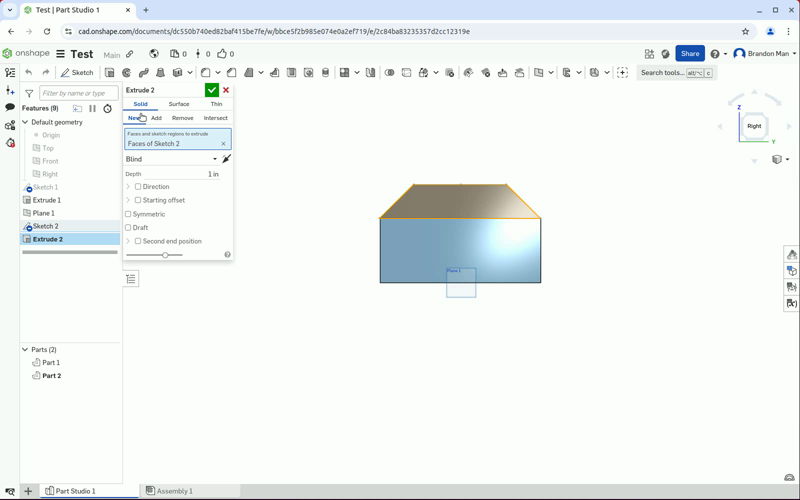
mouse_move(137, 120)
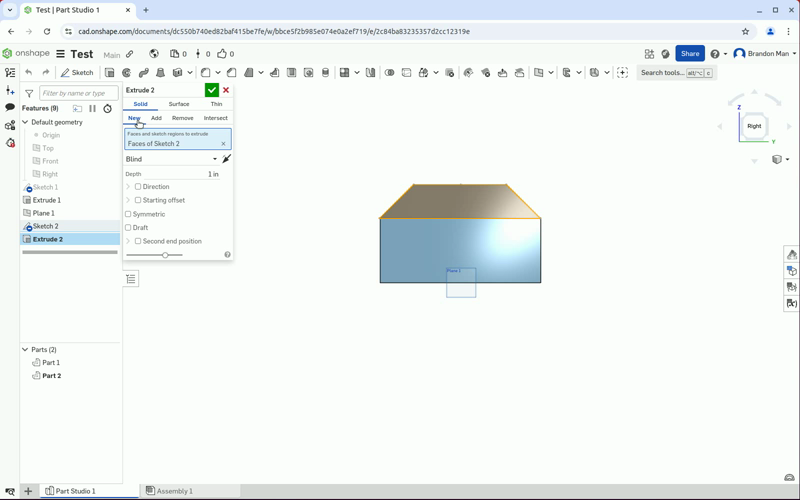
click(137, 120)
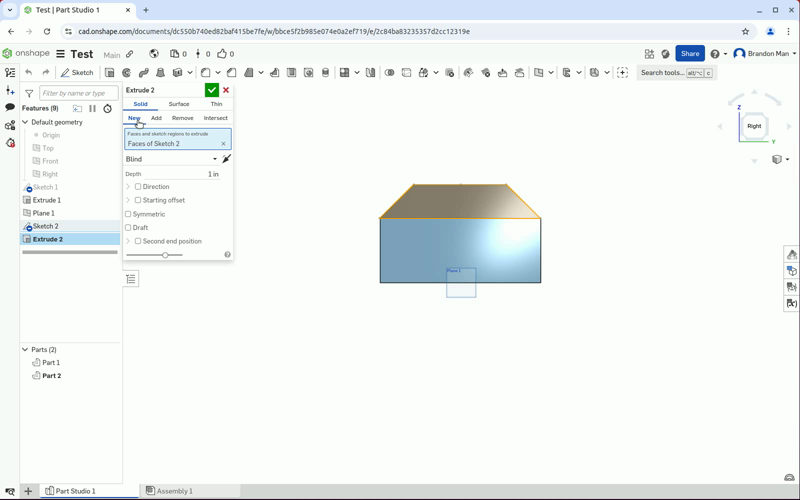
key(tab, 4)
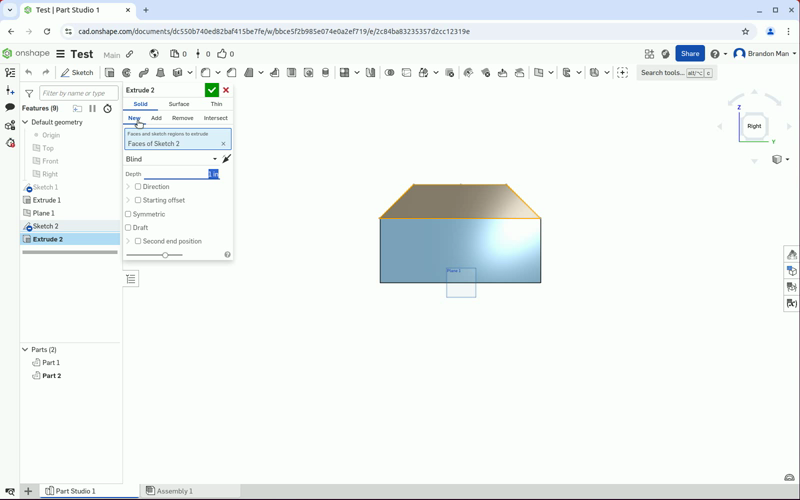
text(-30.811)
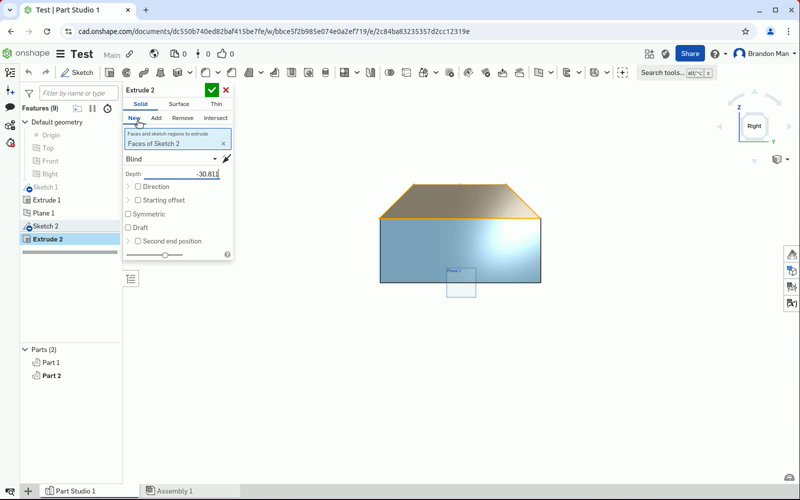
key(enter)
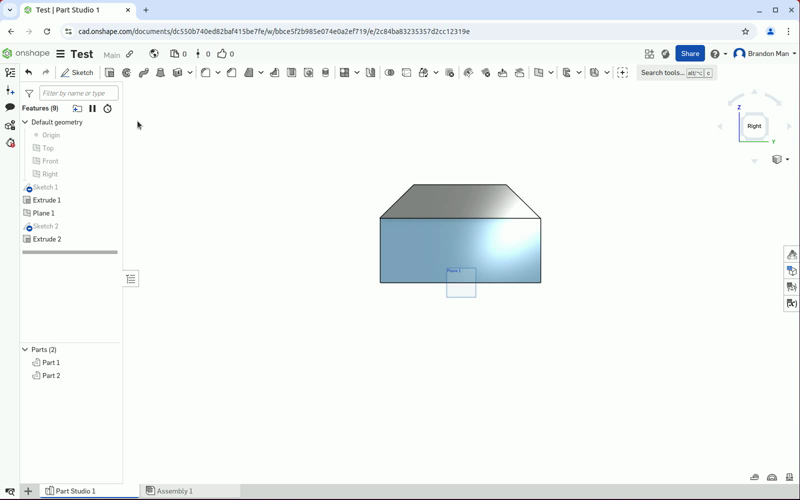
key(shift+h)
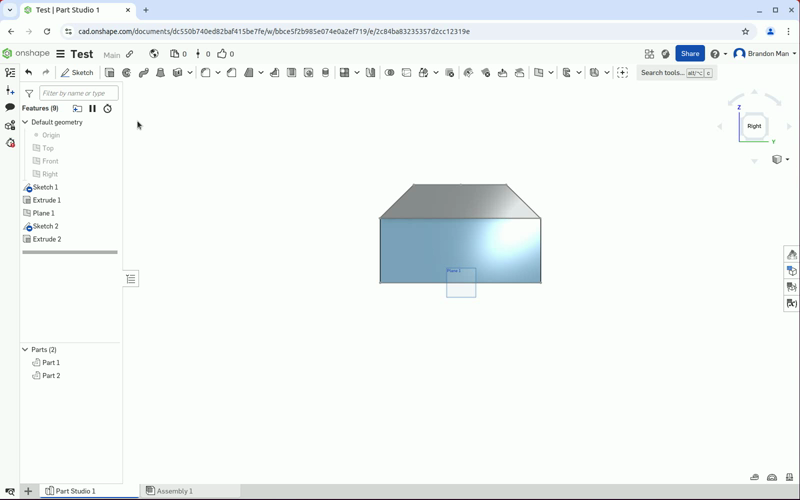
key(shift+h)
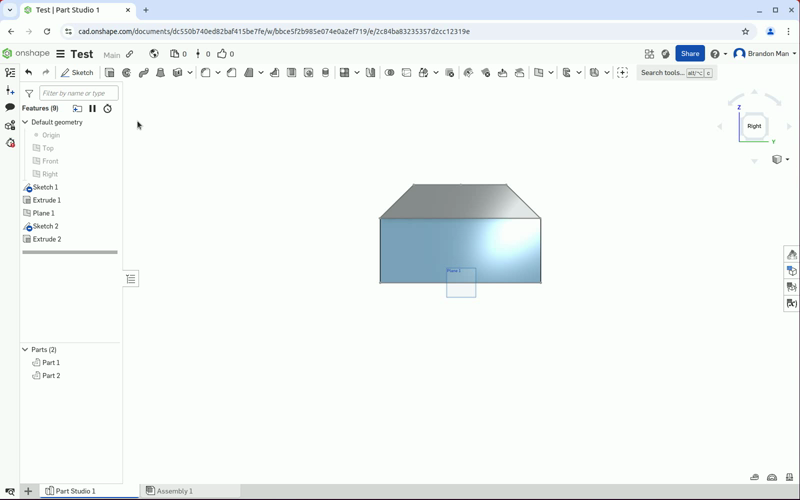
key(shift+7)
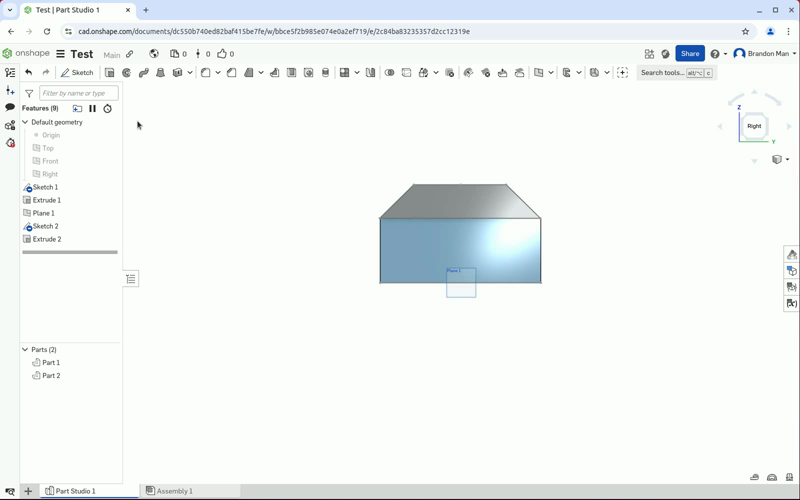
key(right, 2)
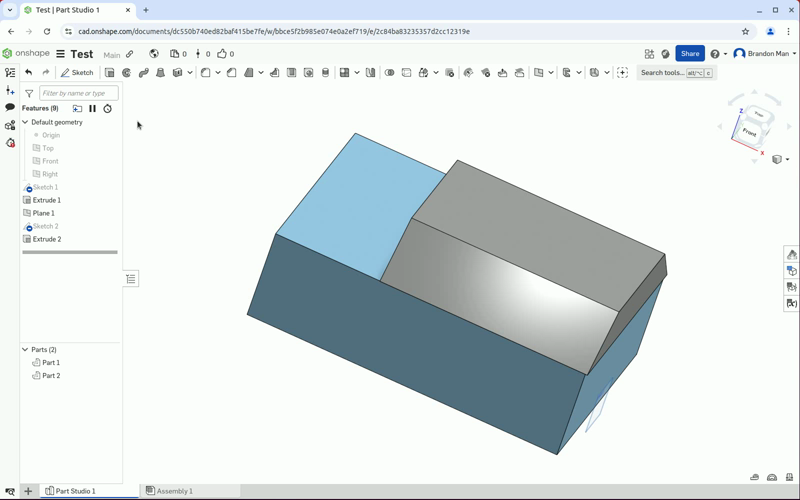
key(down, 2)
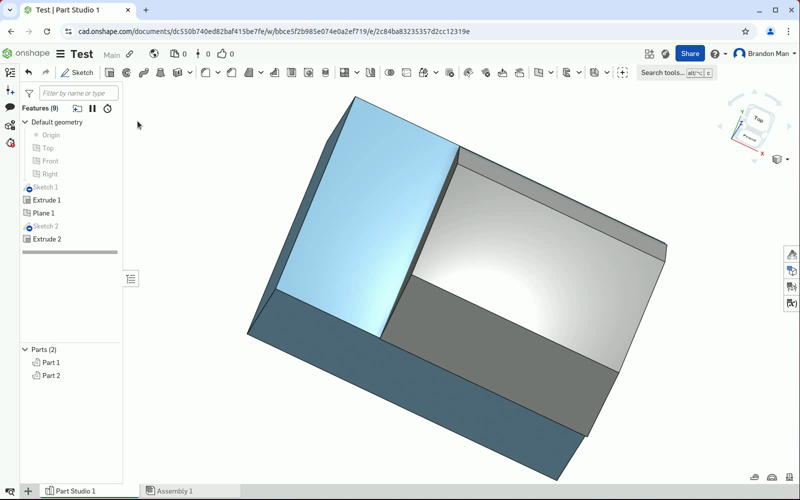
key(up, 2)
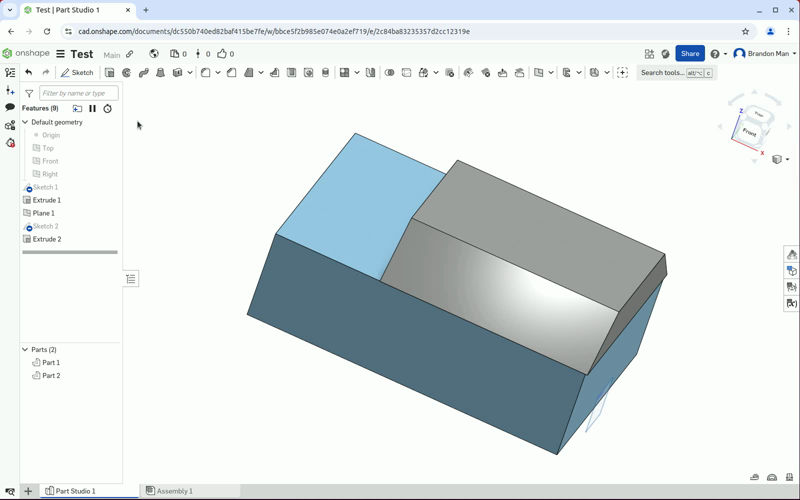
key(left, 2)
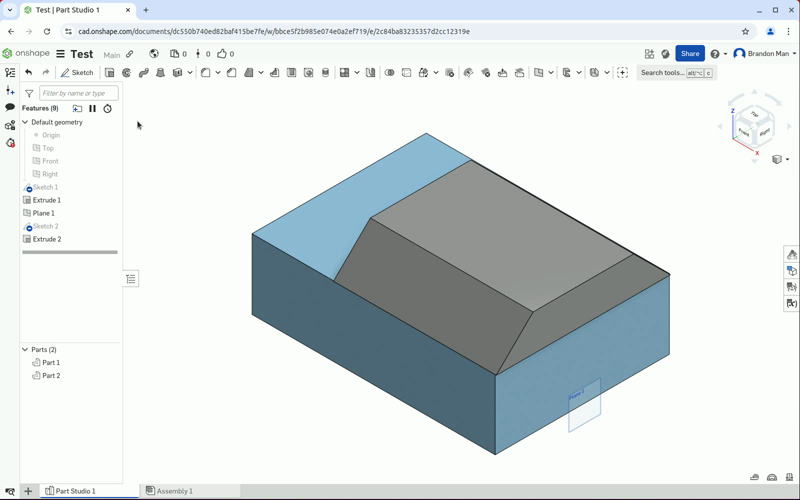
mouse_move(73, 189)
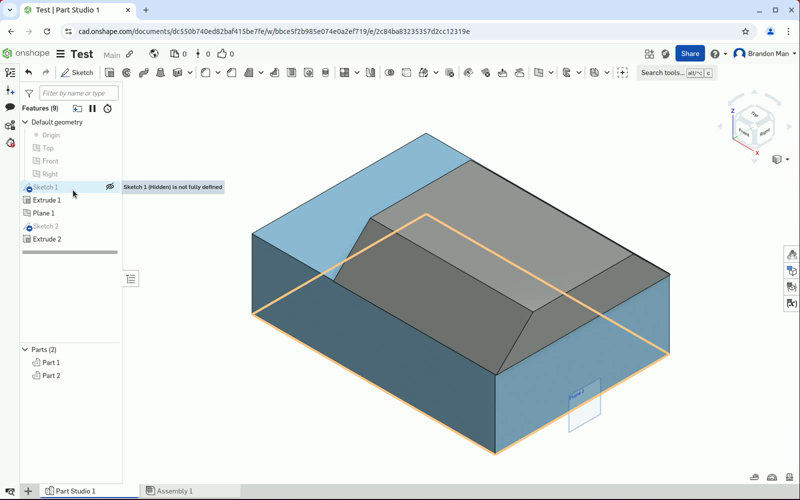
click(73, 189)